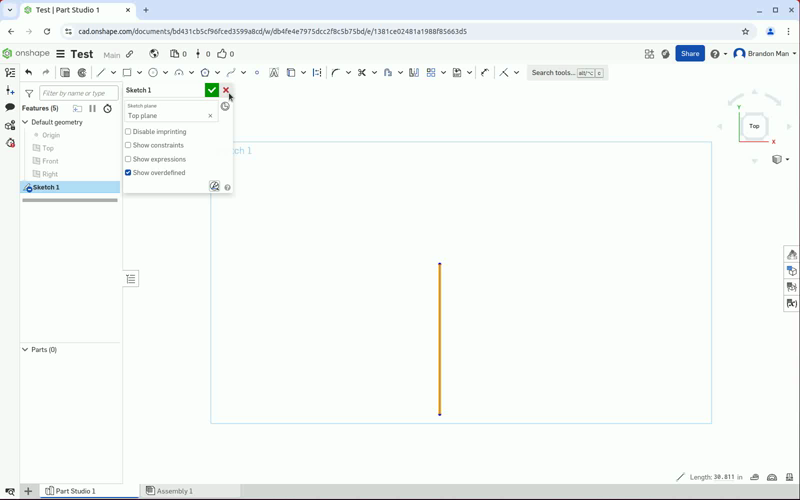
key(shift+h)
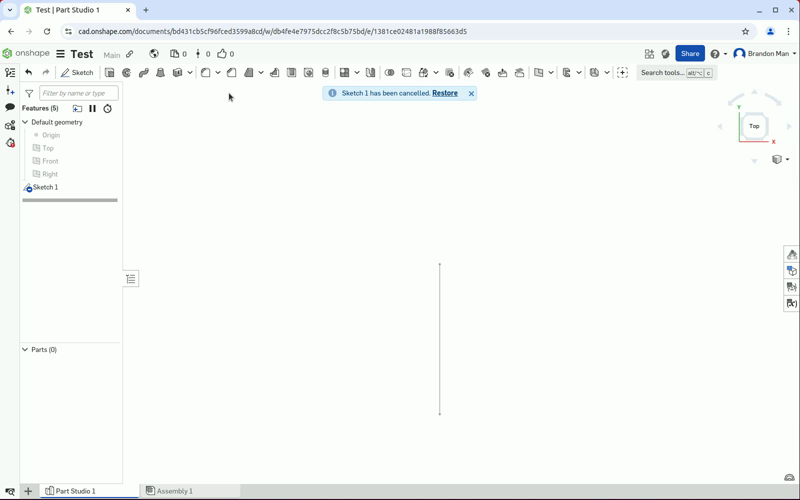
mouse_move(73, 352)
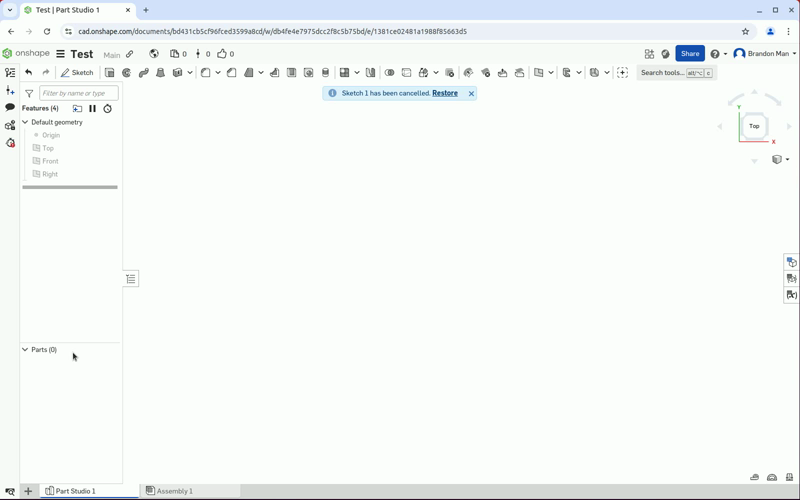
key(y)
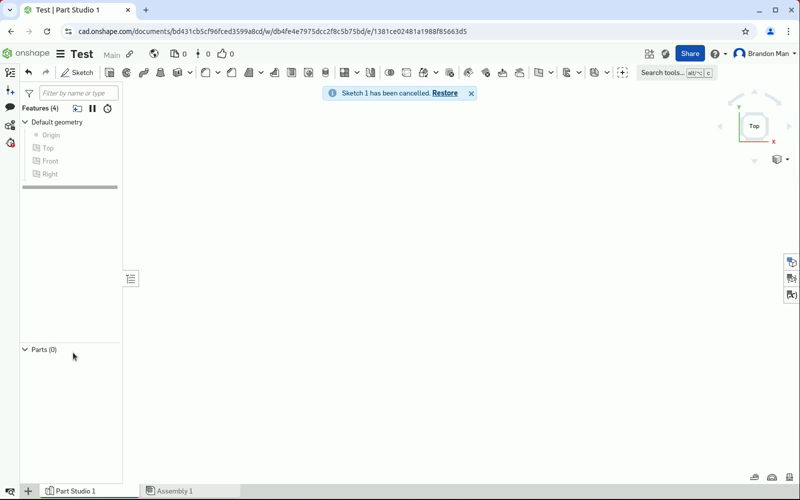
key(shift+p)
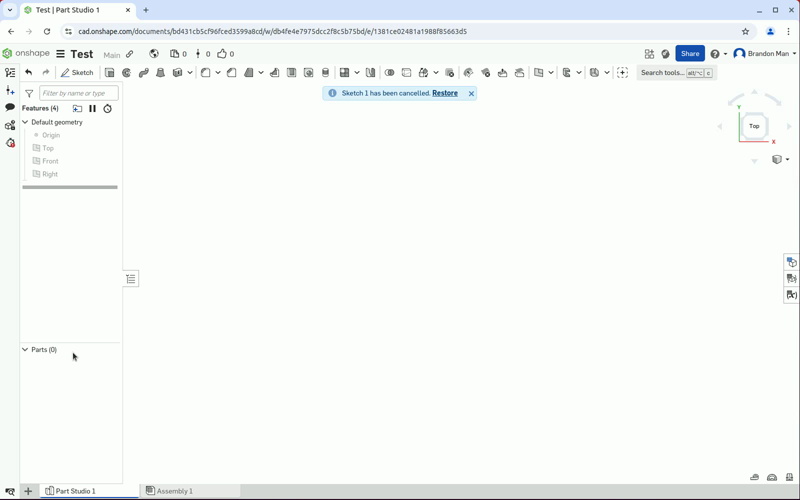
key(space)
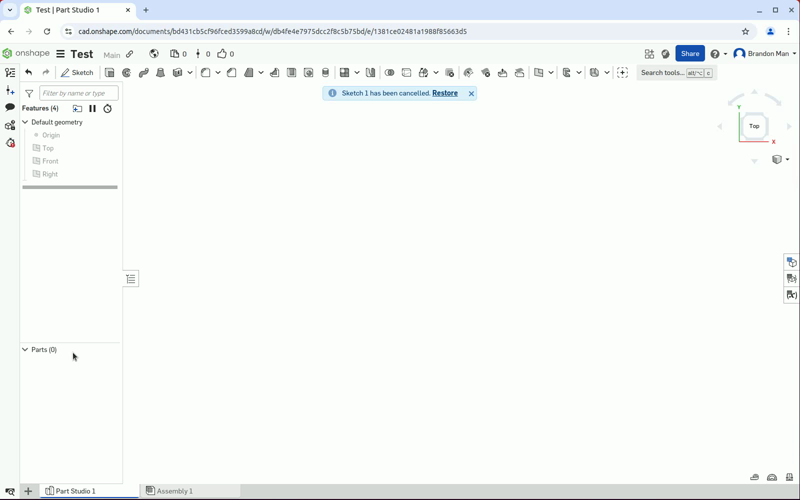
key_down(shift)
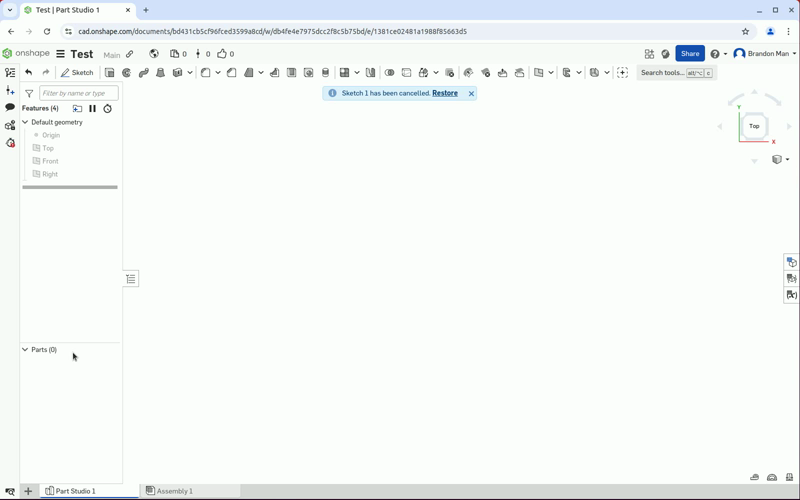
key(up)
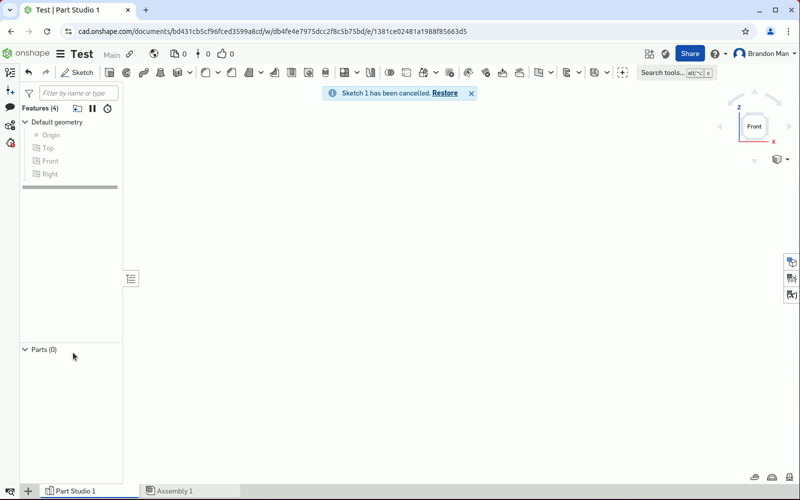
key_up(shift)
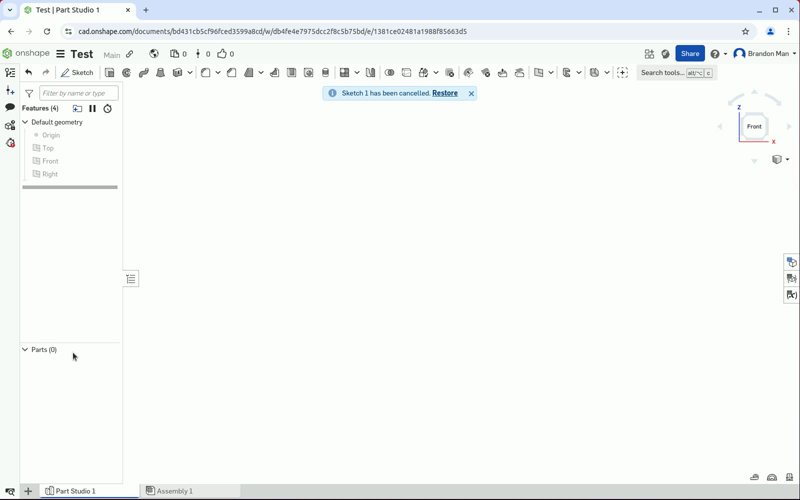
mouse_move(73, 352)
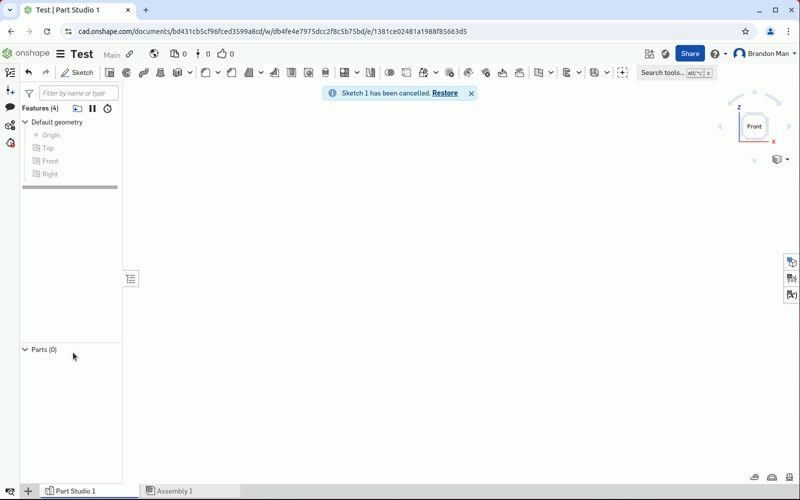
key(shift+y)
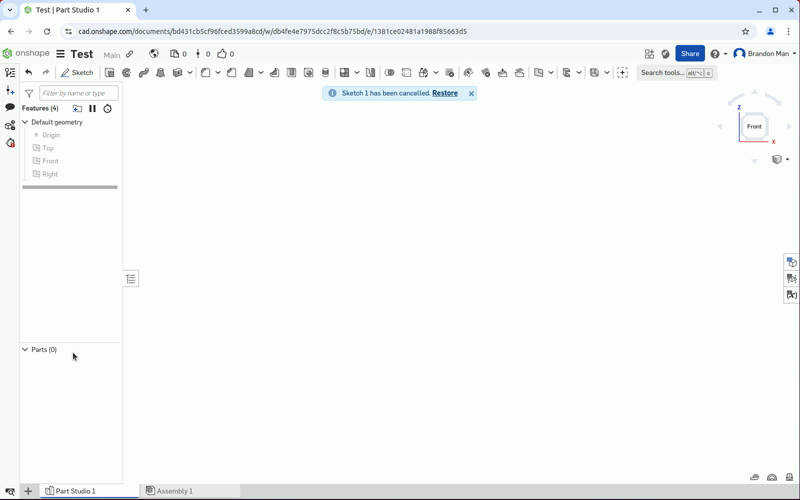
key(shift+s)
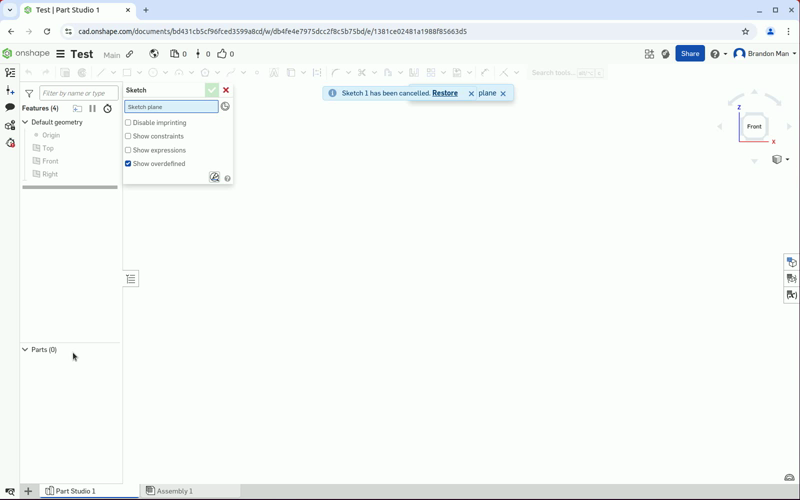
mouse_move(73, 163)
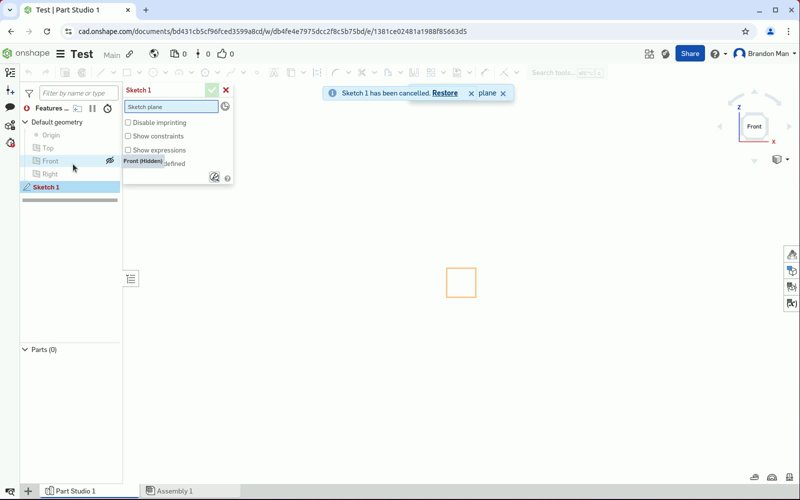
click(73, 163)
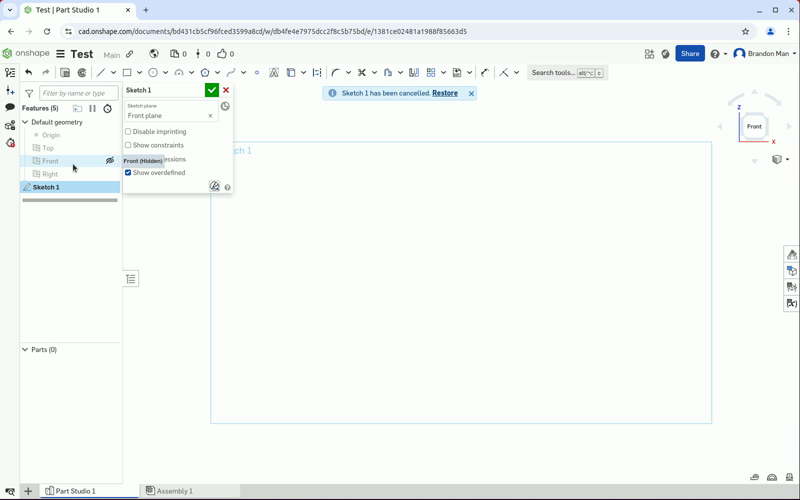
mouse_move(73, 352)
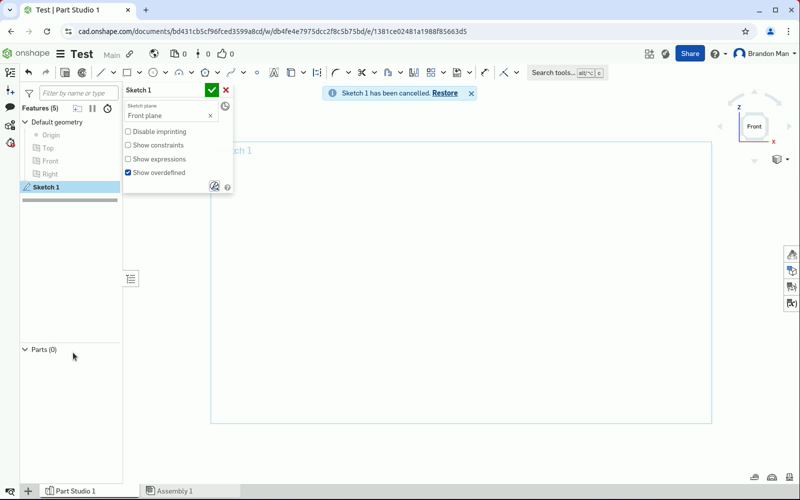
key(y)
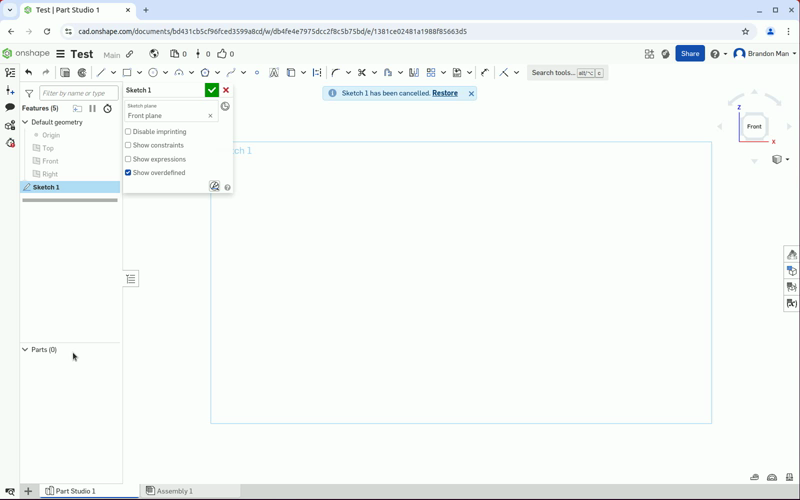
key(c)
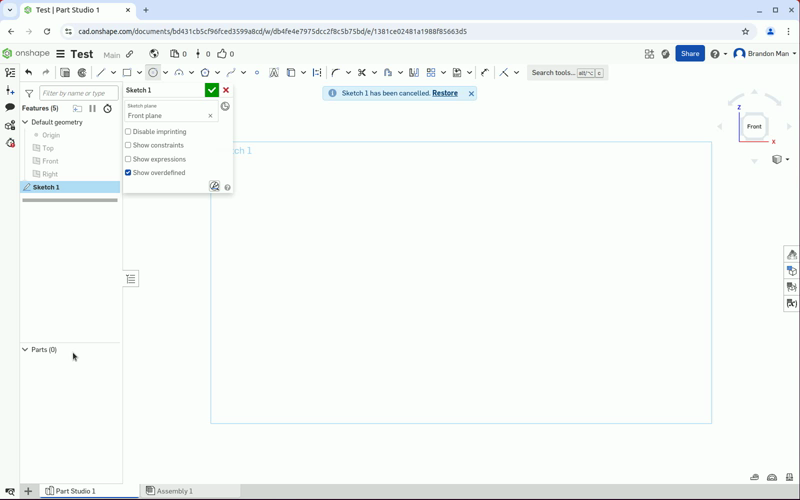
key_down(shift)
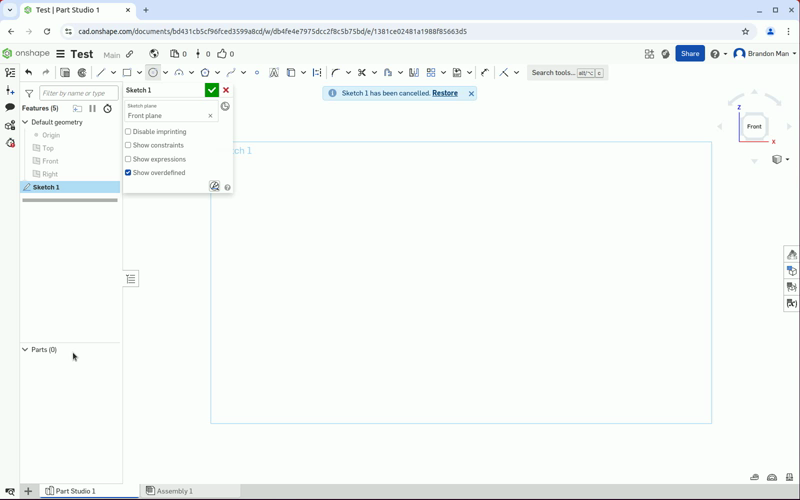
mouse_move(461, 282)
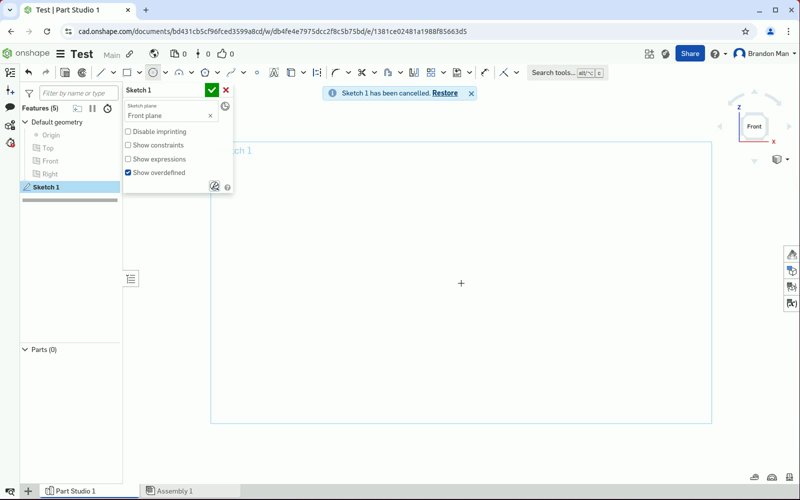
click(461, 282)
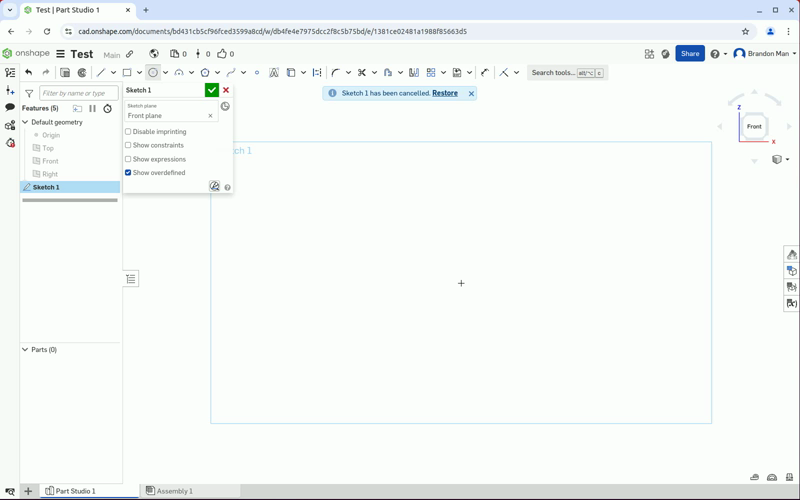
key_up(shift)
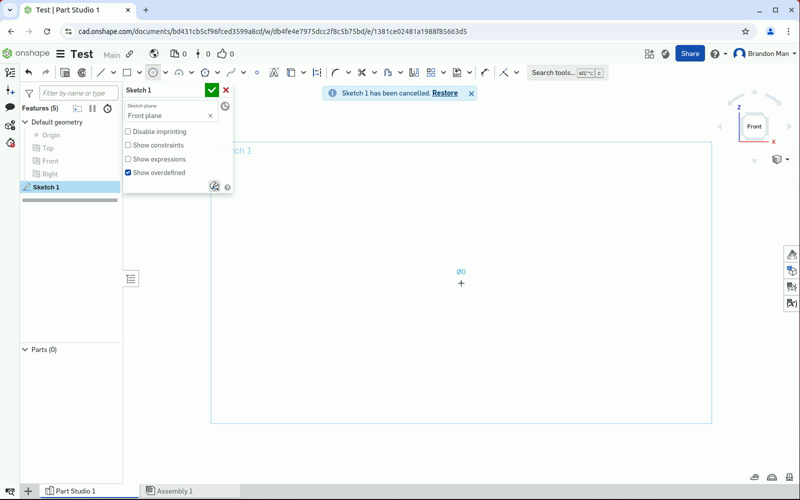
mouse_move(497, 282)
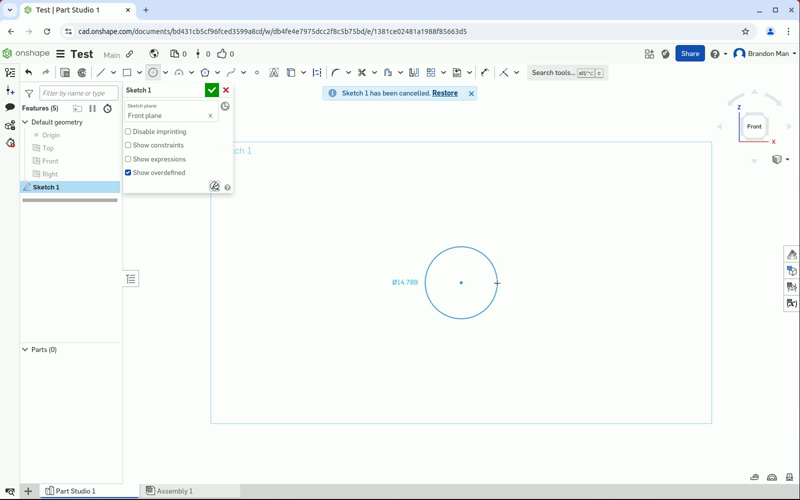
click(497, 282)
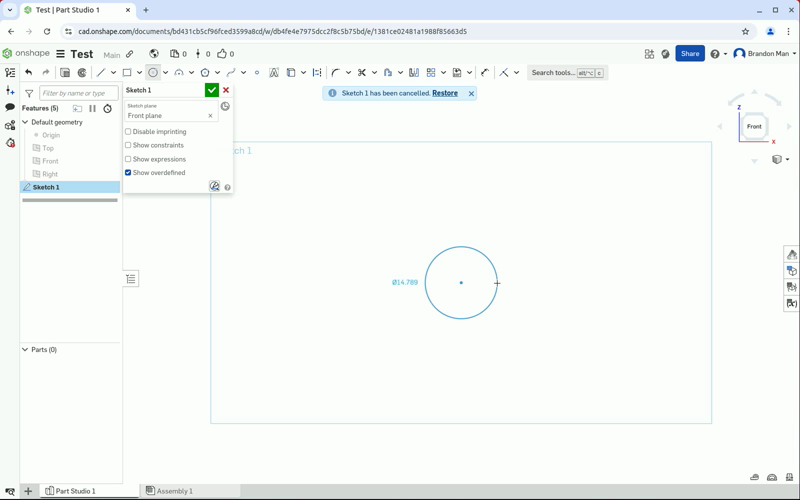
key(esc)
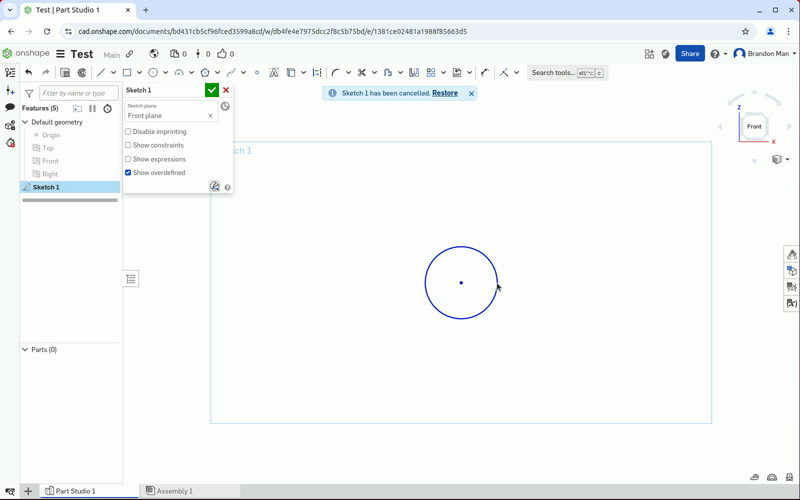
key(c)
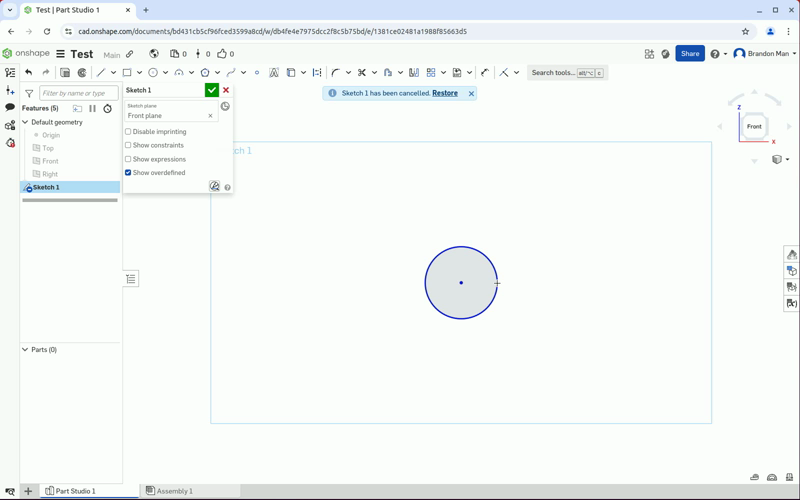
key_down(shift)
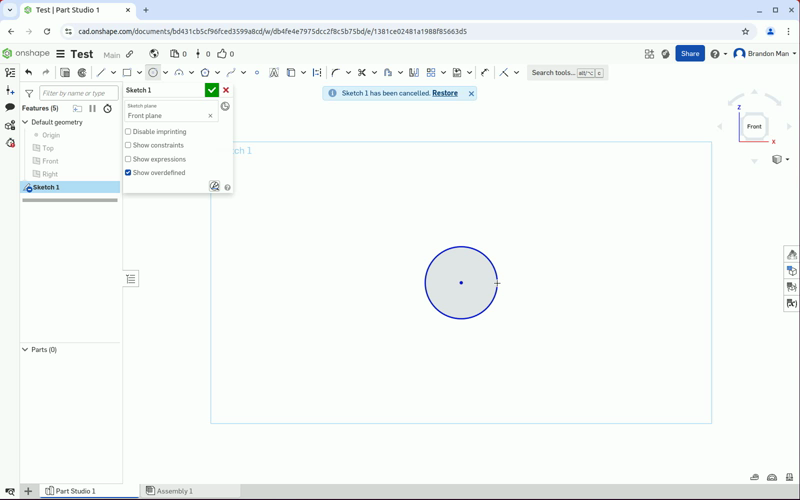
mouse_move(461, 282)
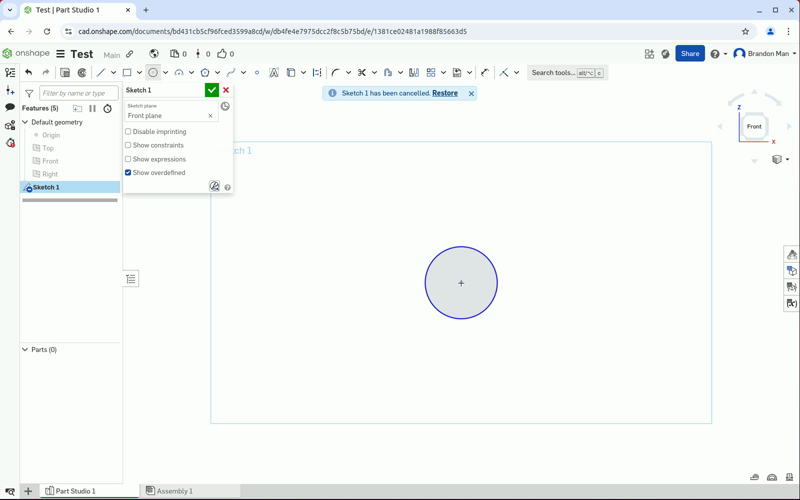
click(461, 282)
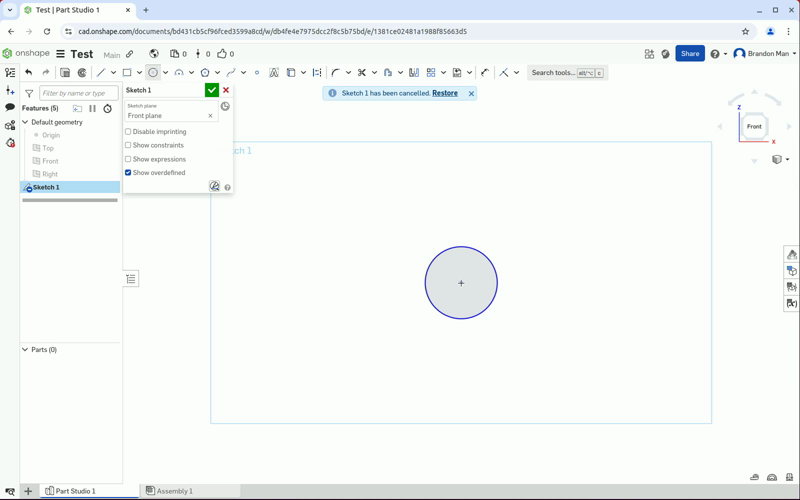
key_up(shift)
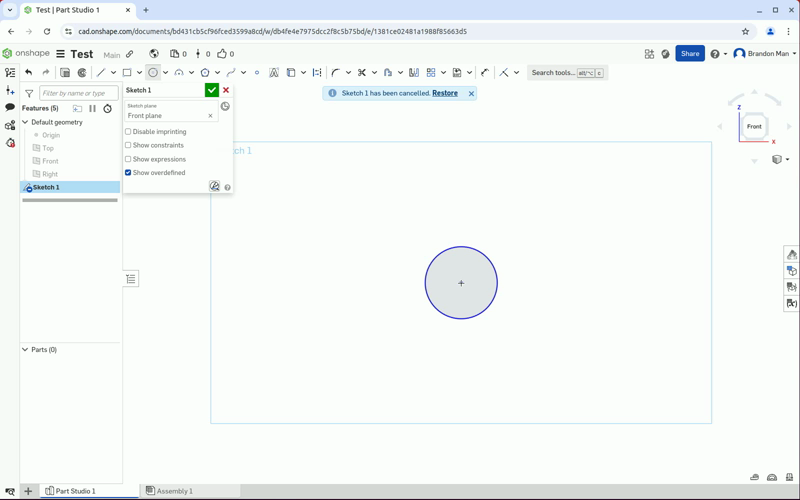
mouse_move(479, 282)
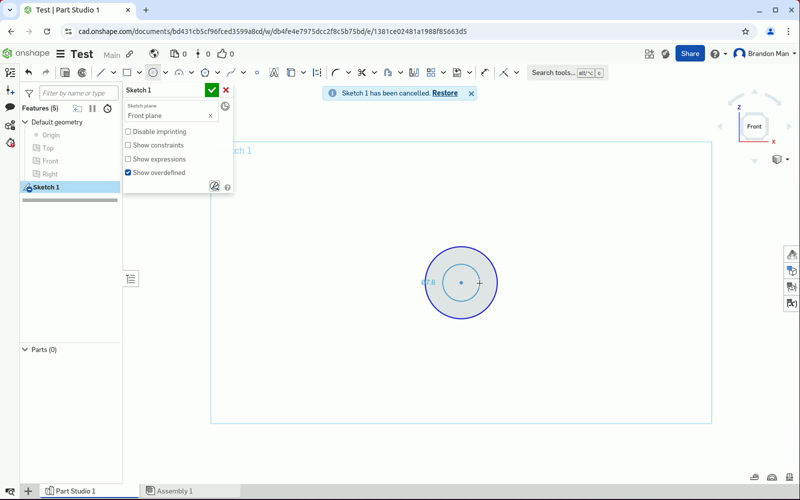
click(479, 282)
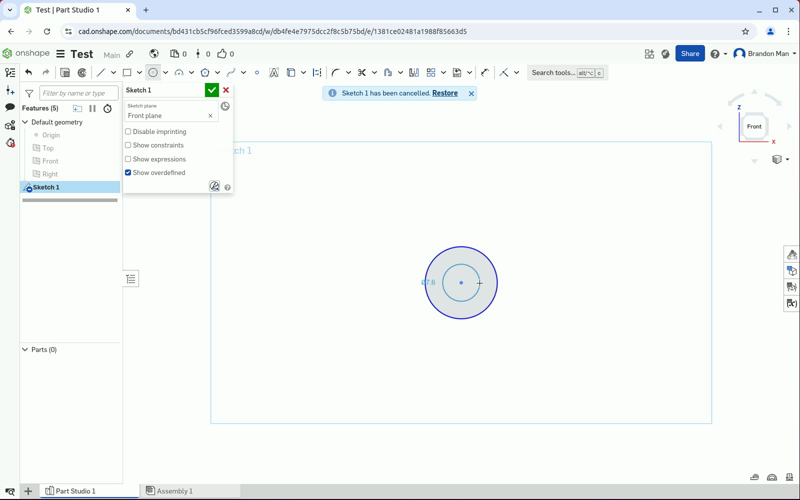
key(esc)
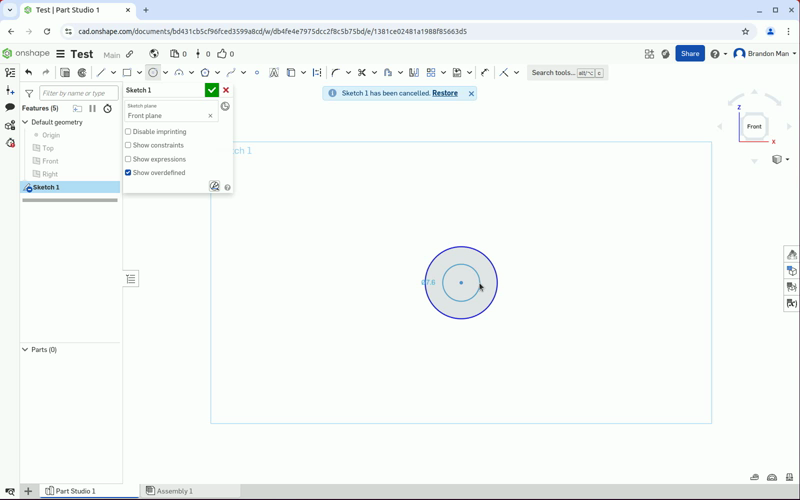
mouse_move(467, 261)
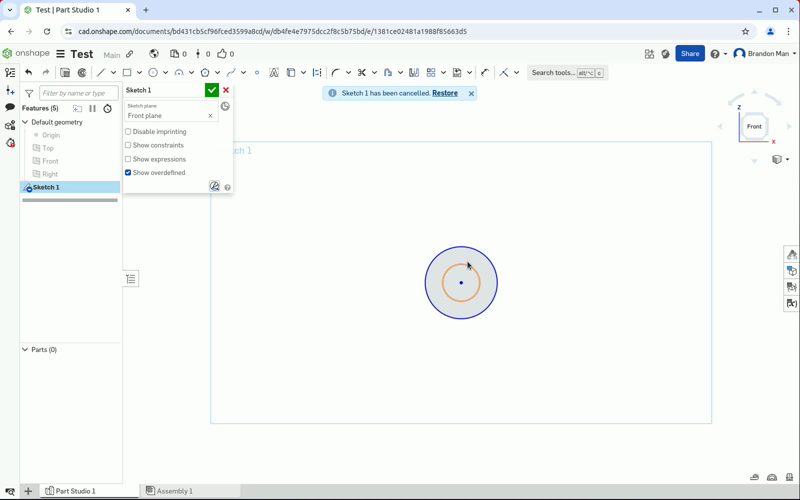
click(467, 261)
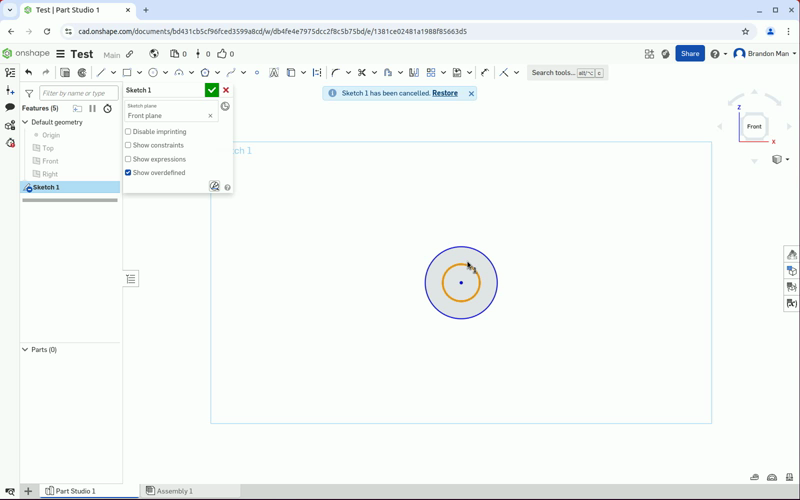
mouse_move(73, 352)
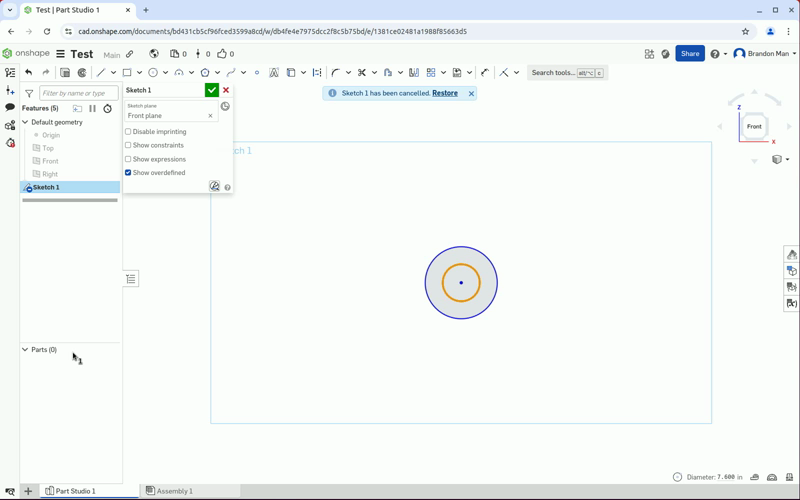
key(shift+y)
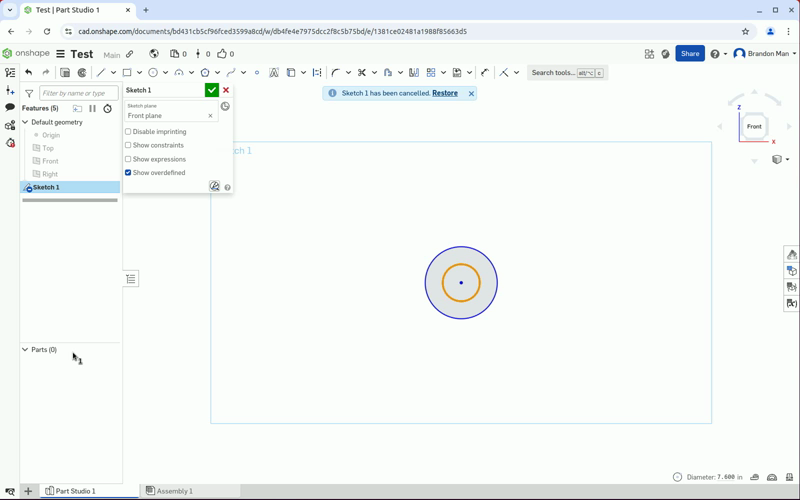
key(shift+e)
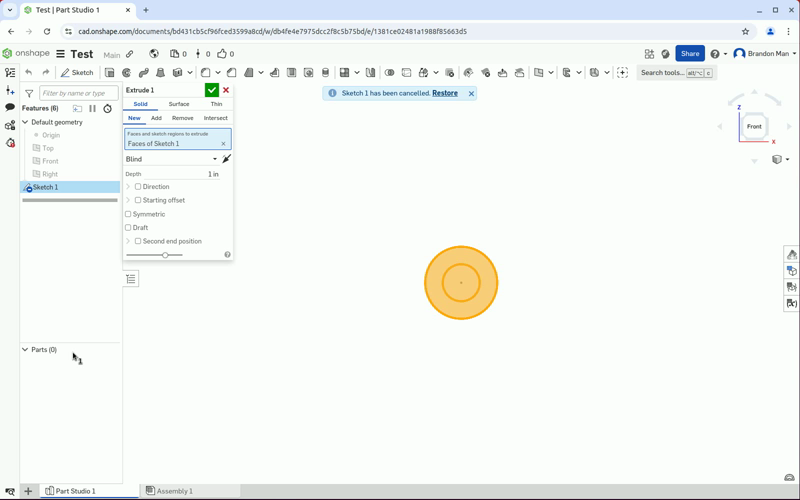
mouse_move(143, 106)
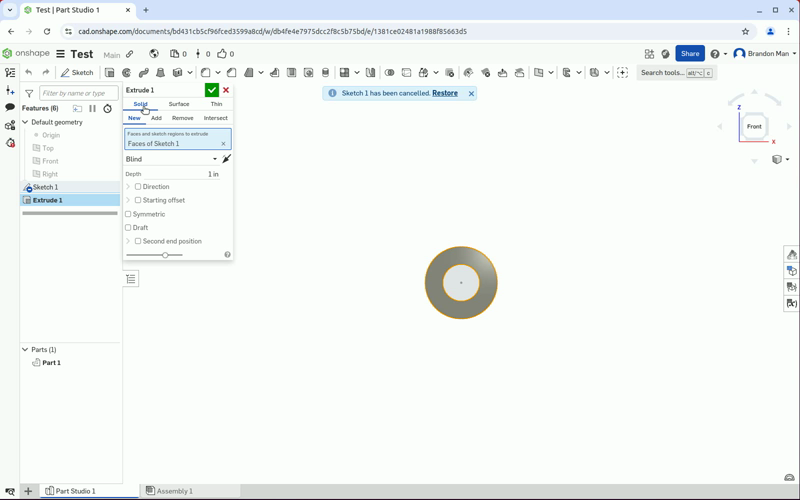
click(143, 106)
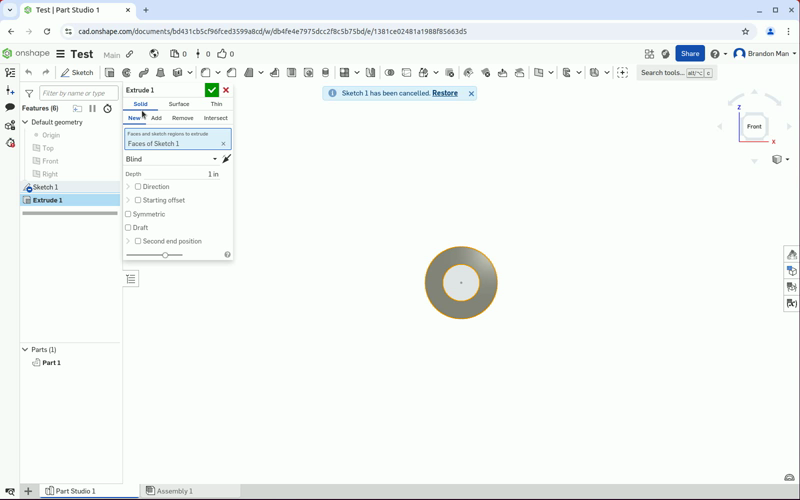
mouse_move(137, 120)
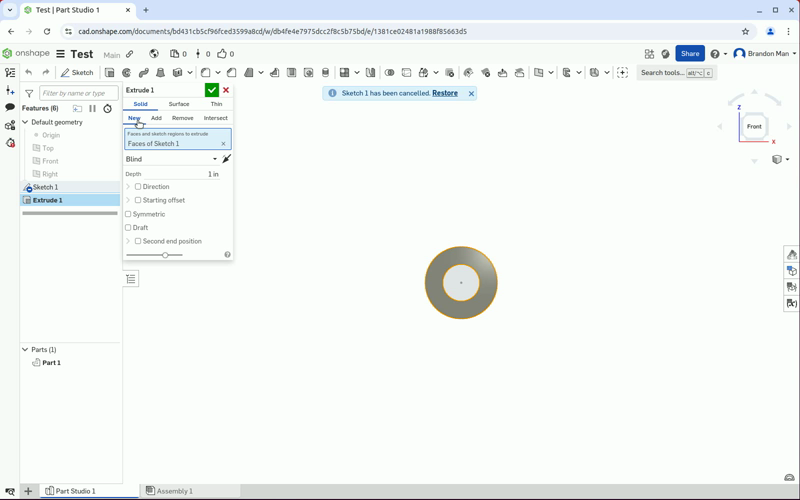
click(137, 120)
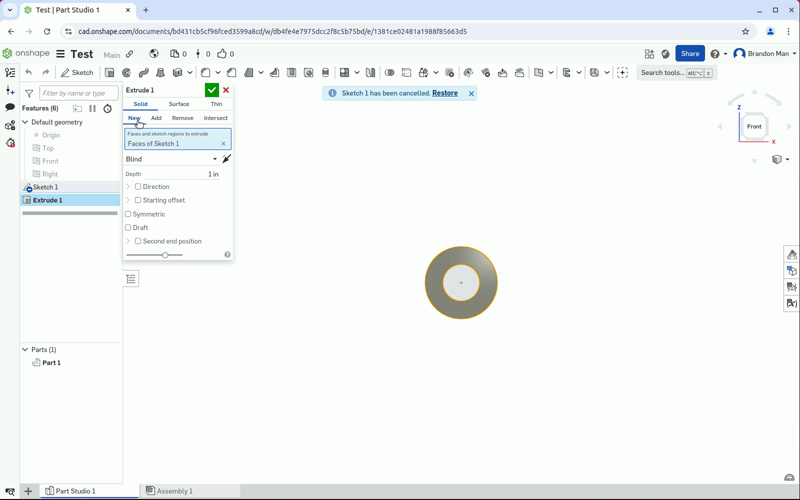
key(tab, 4)
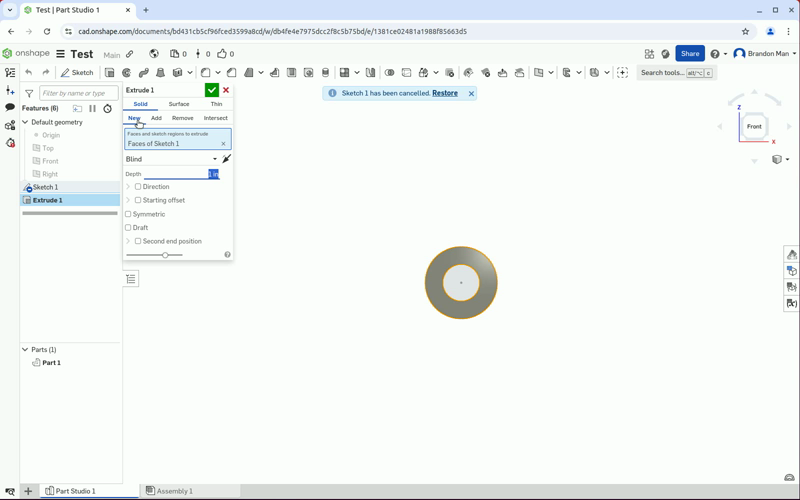
text(3.129)
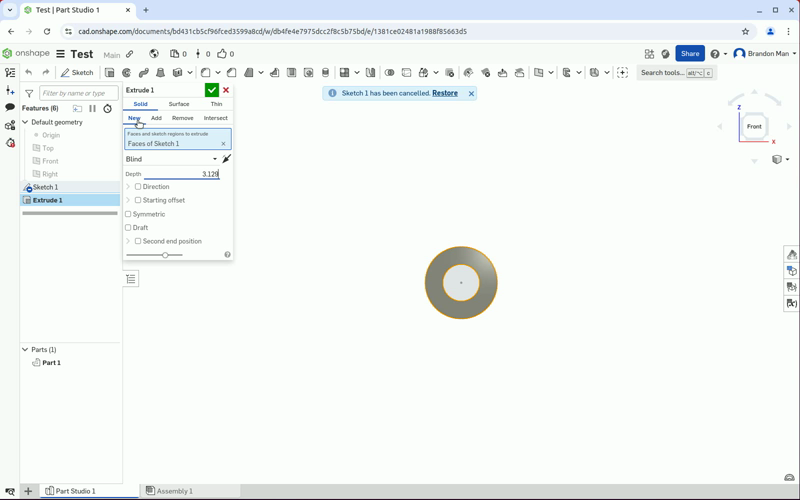
key(enter)
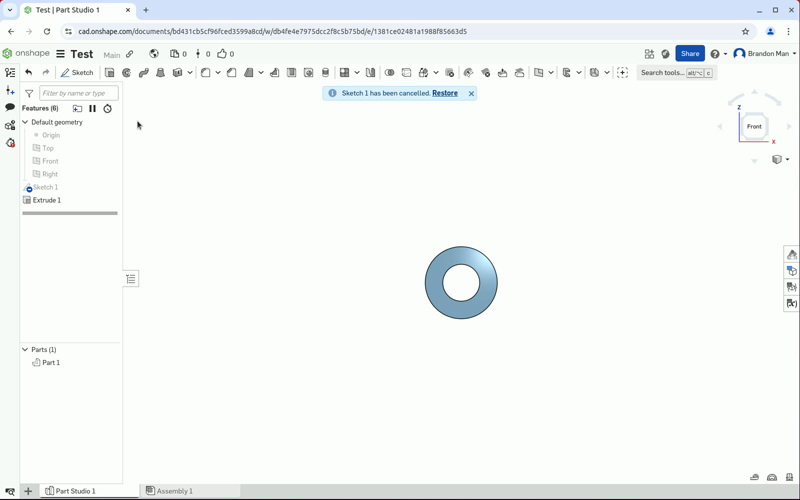
key(shift+h)
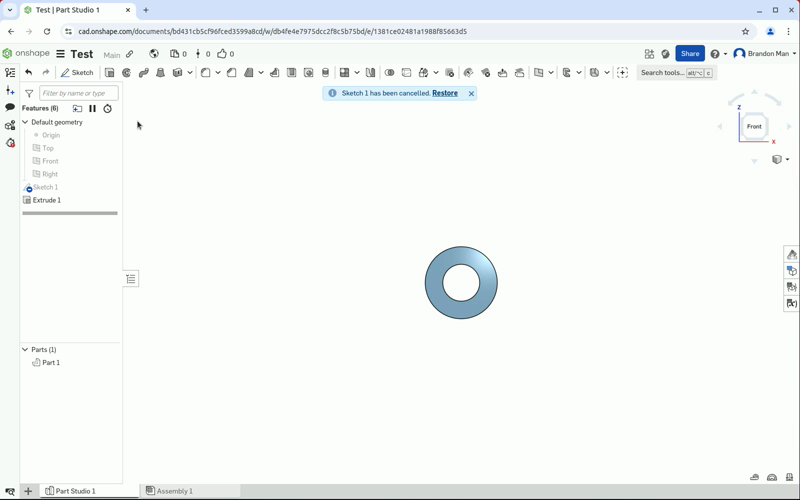
key(shift+h)
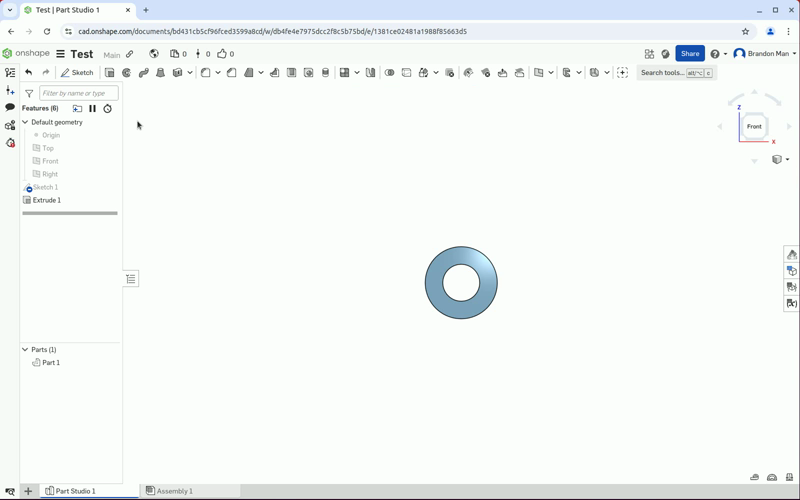
mouse_move(73, 189)
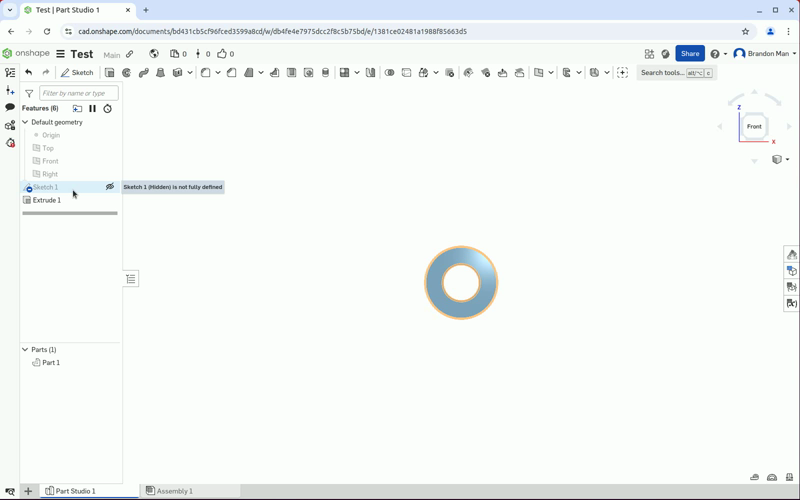
click(73, 189)
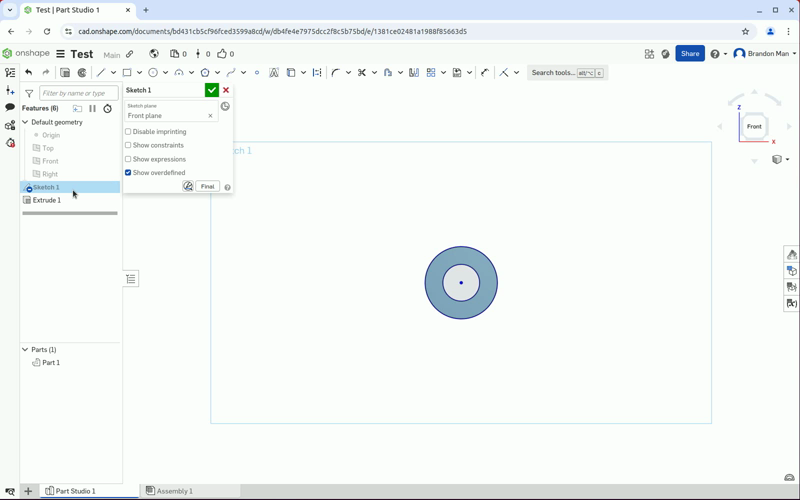
mouse_move(229, 92)
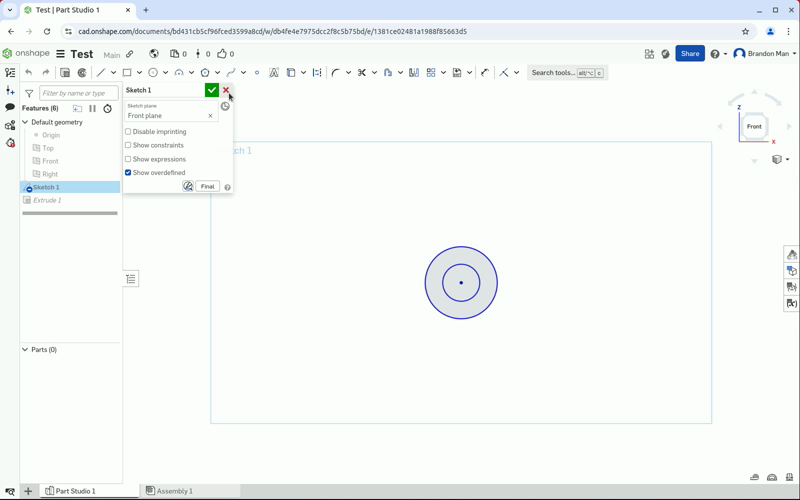
click(229, 92)
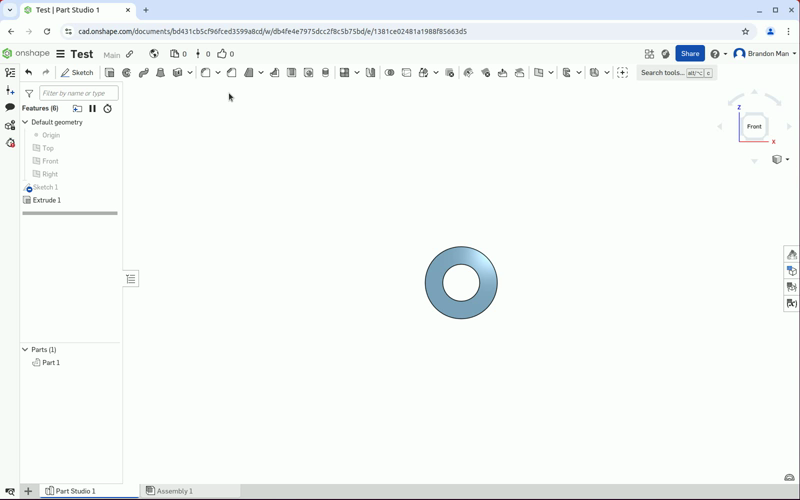
mouse_move(541, 75)
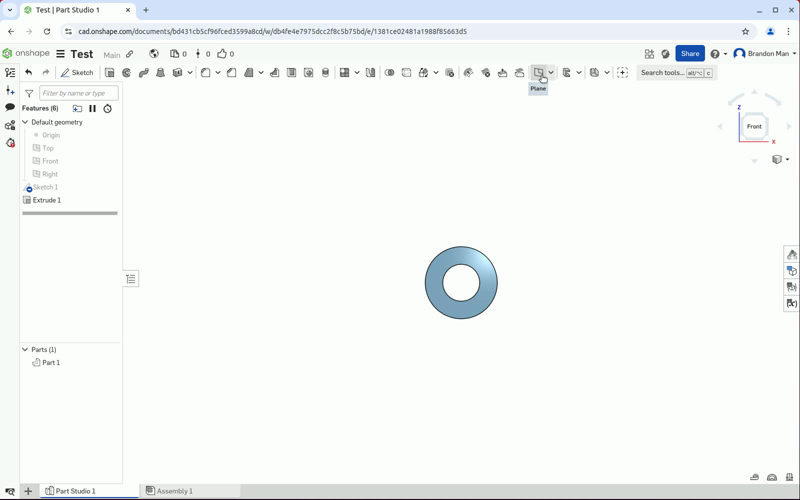
click(541, 75)
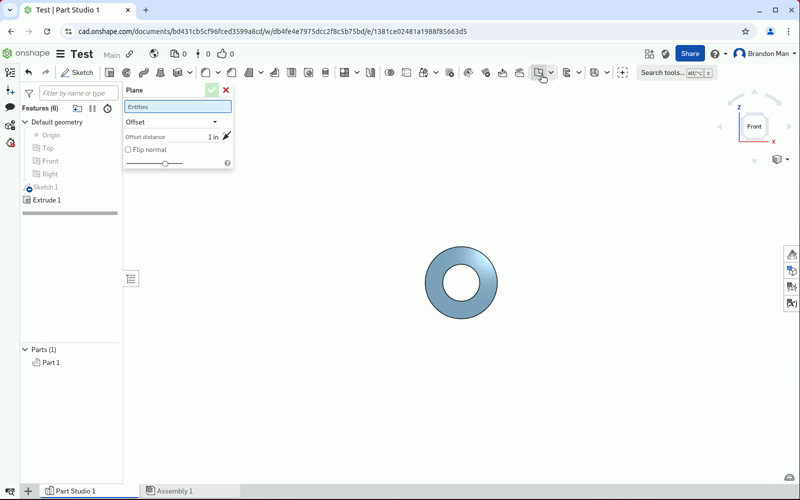
mouse_move(73, 163)
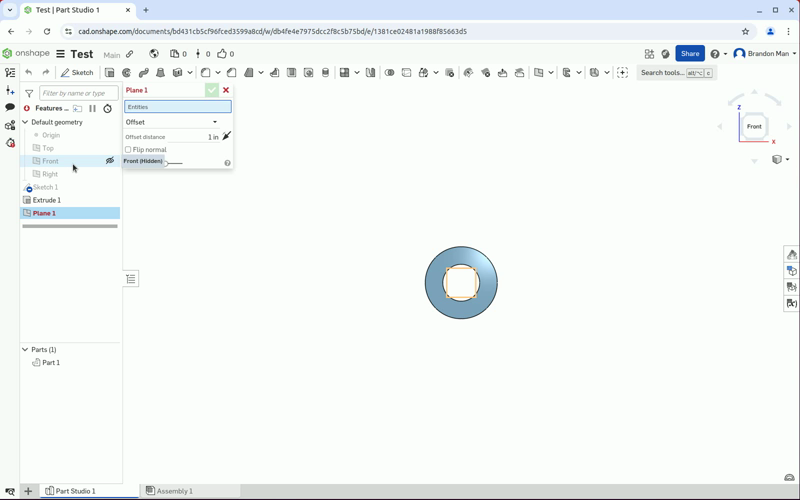
click(73, 163)
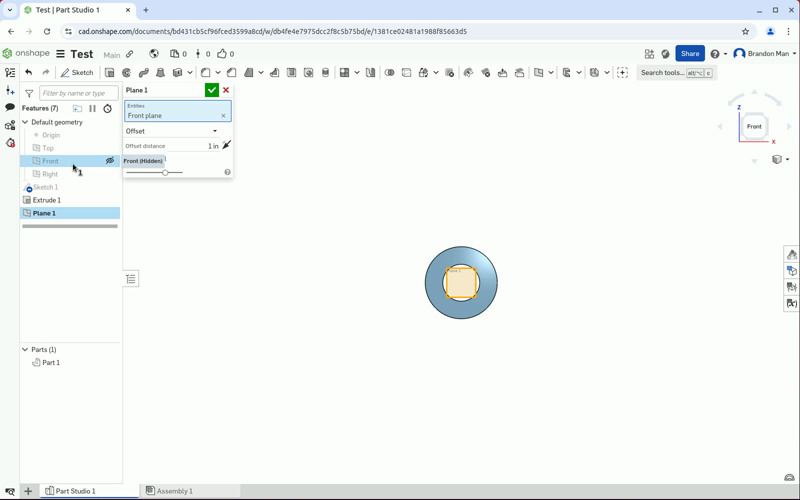
key(tab, 2)
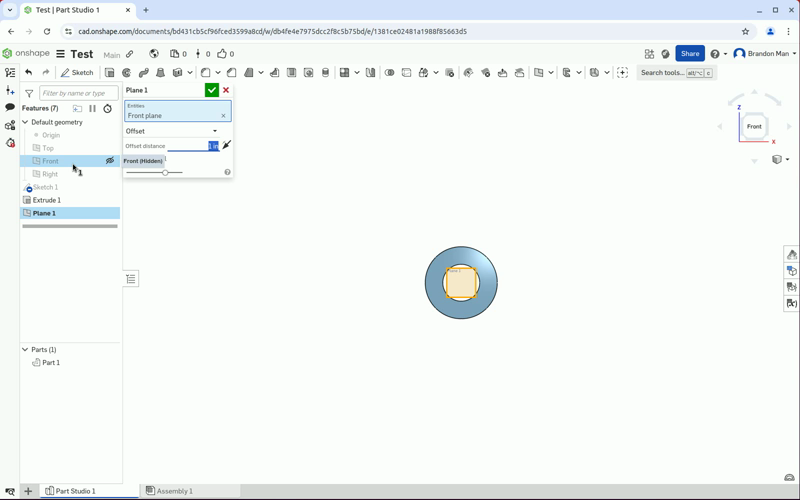
text(3.143)
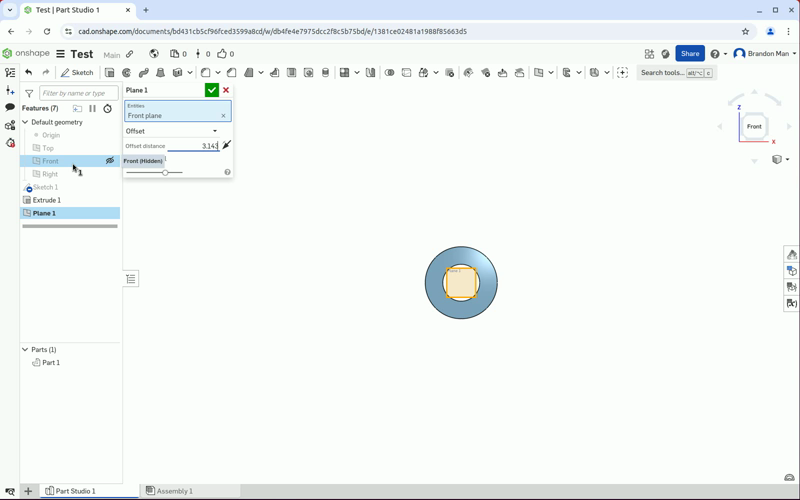
key(enter, 2)
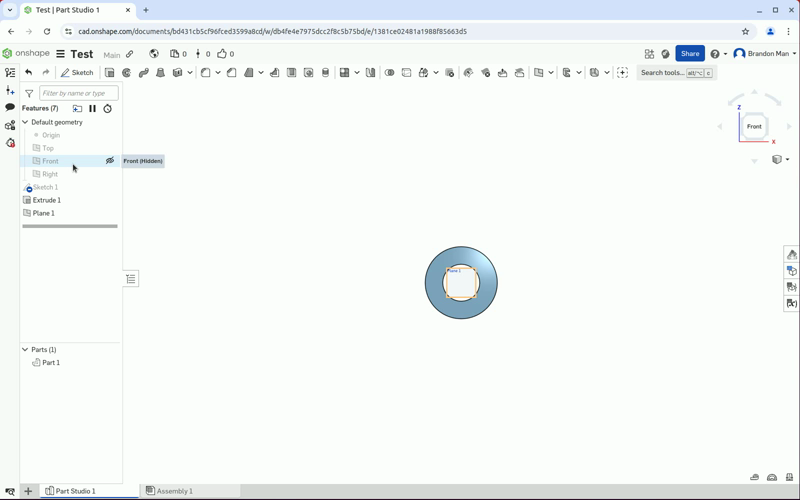
key(shift+s)
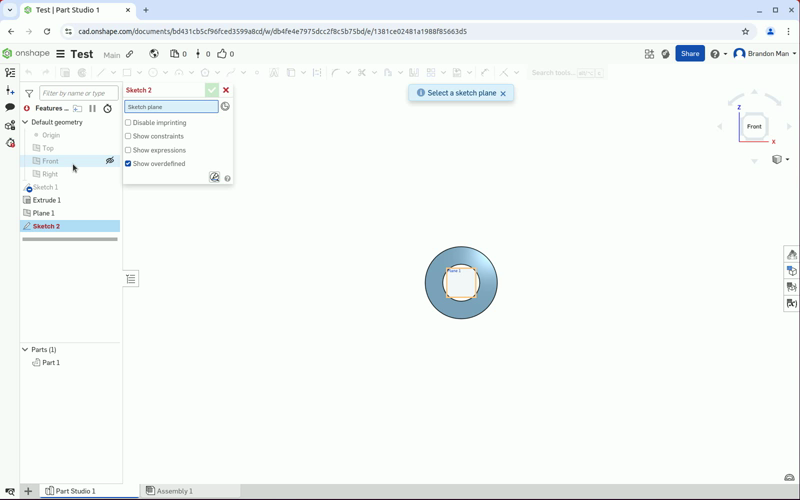
mouse_move(73, 215)
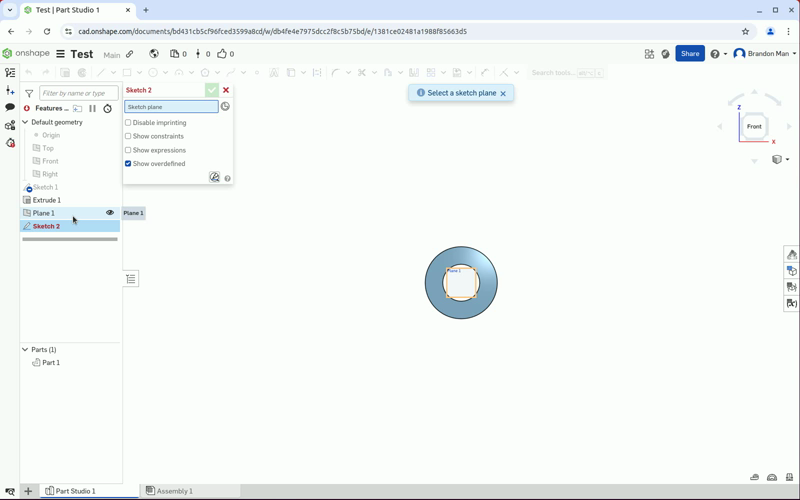
click(73, 215)
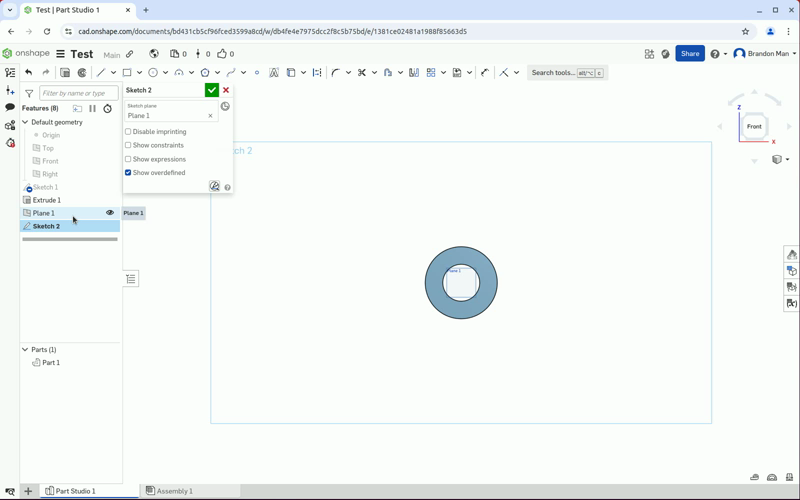
mouse_move(73, 352)
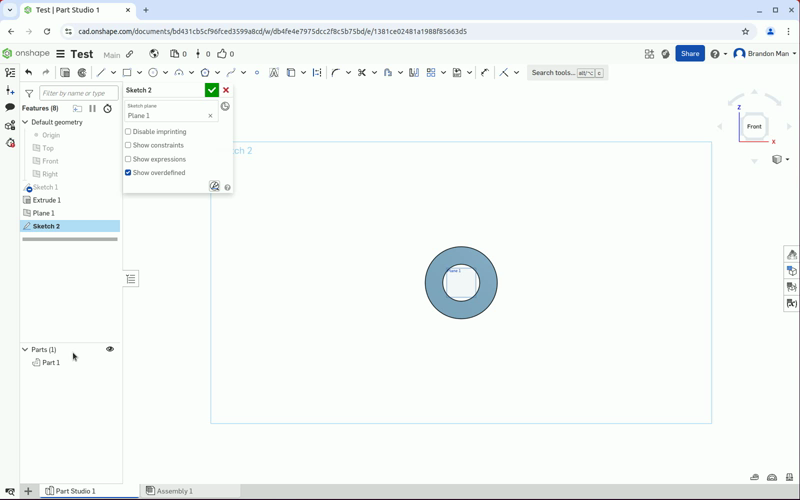
key(y)
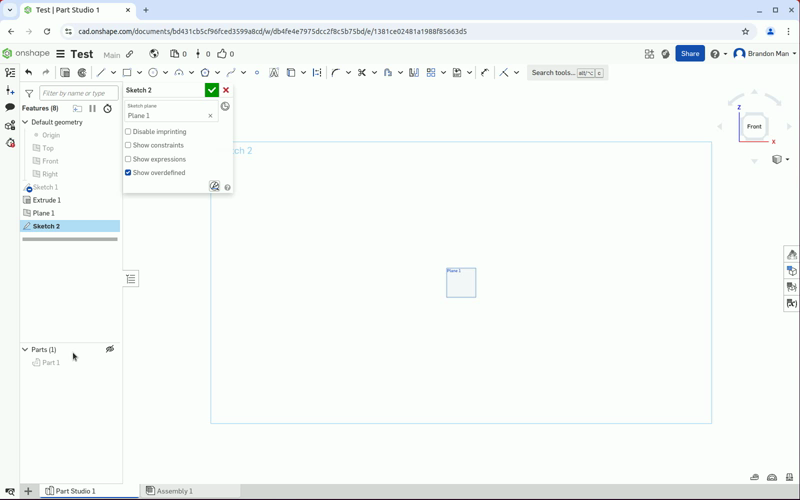
key(c)
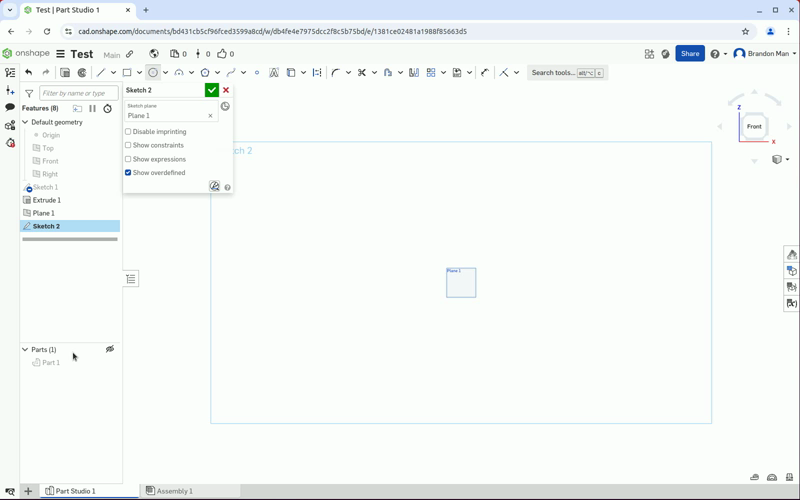
key_down(shift)
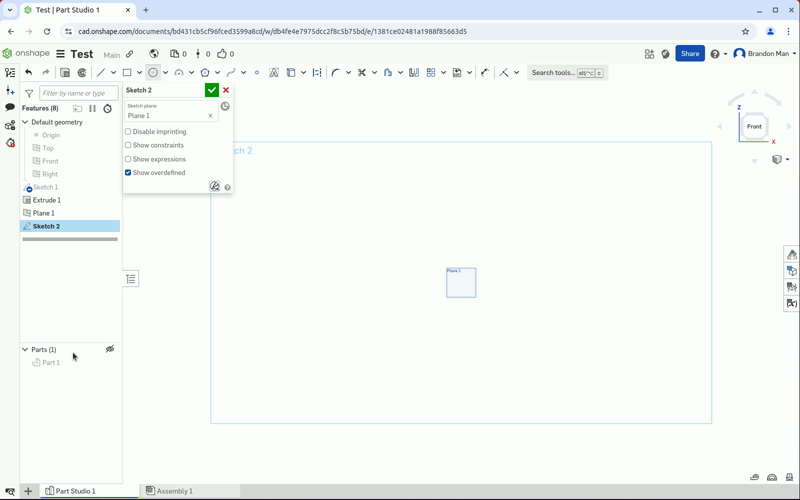
mouse_move(461, 282)
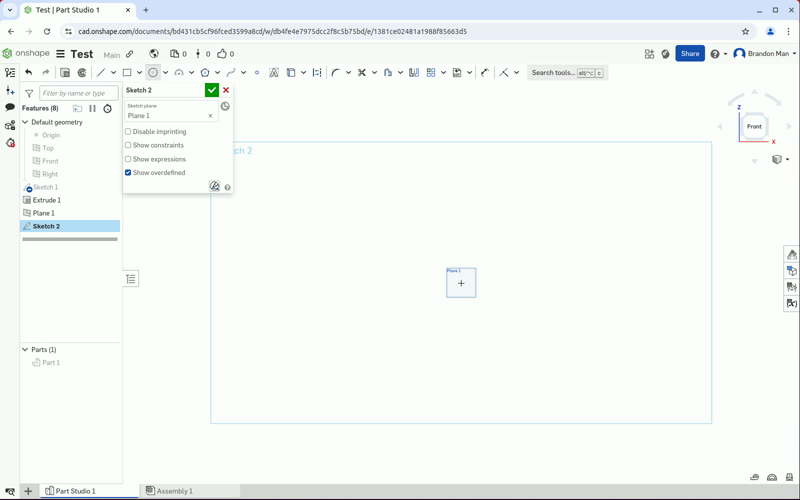
click(461, 282)
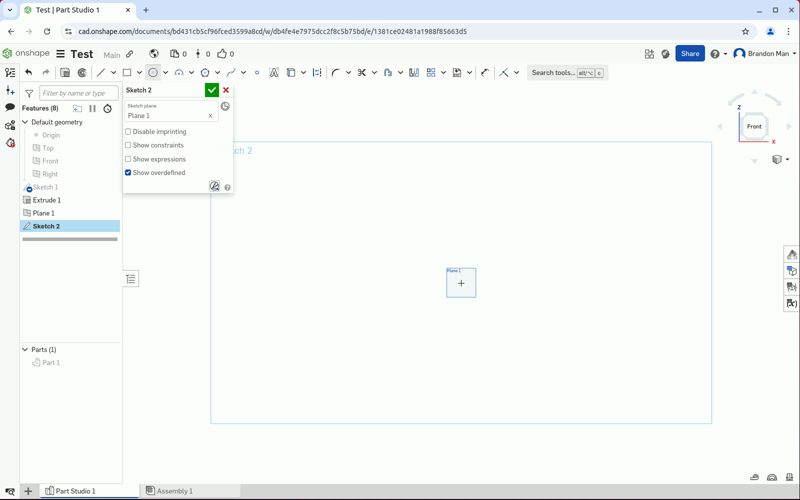
key_up(shift)
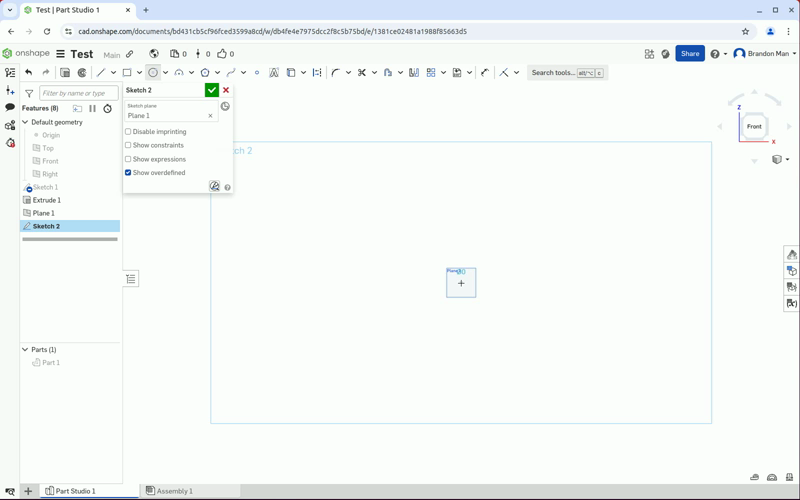
mouse_move(494, 282)
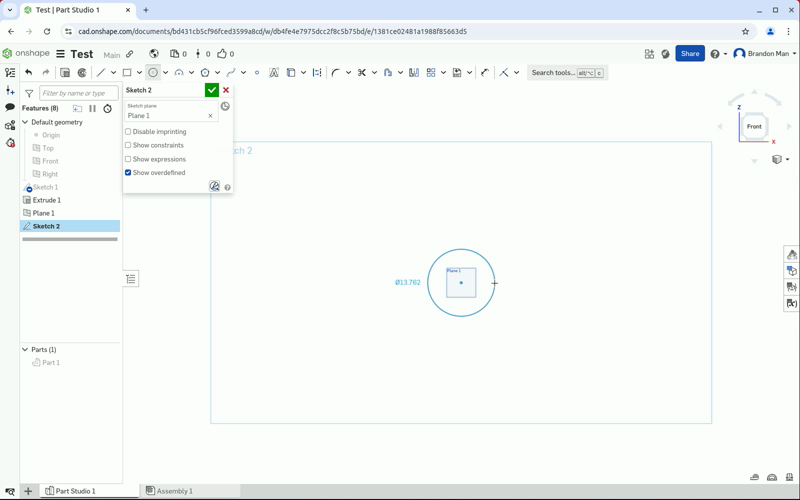
click(494, 282)
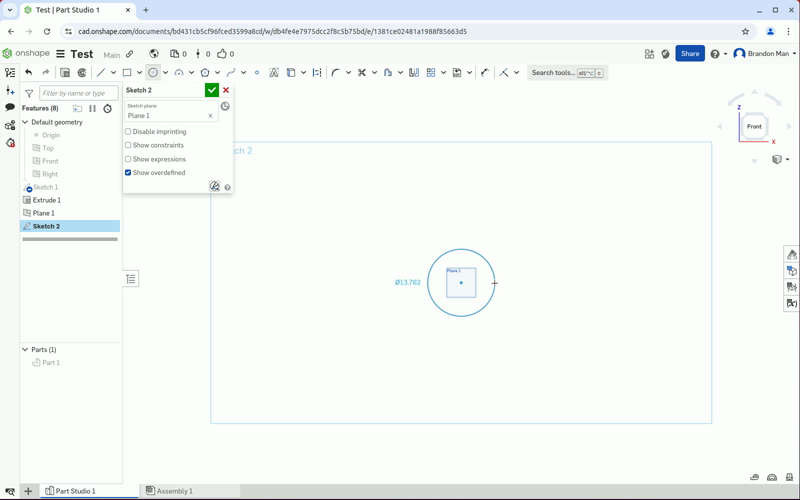
key(esc)
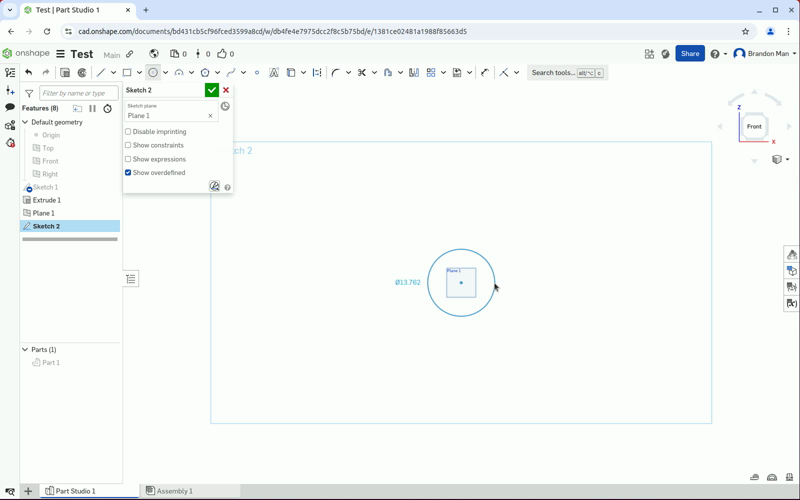
key(c)
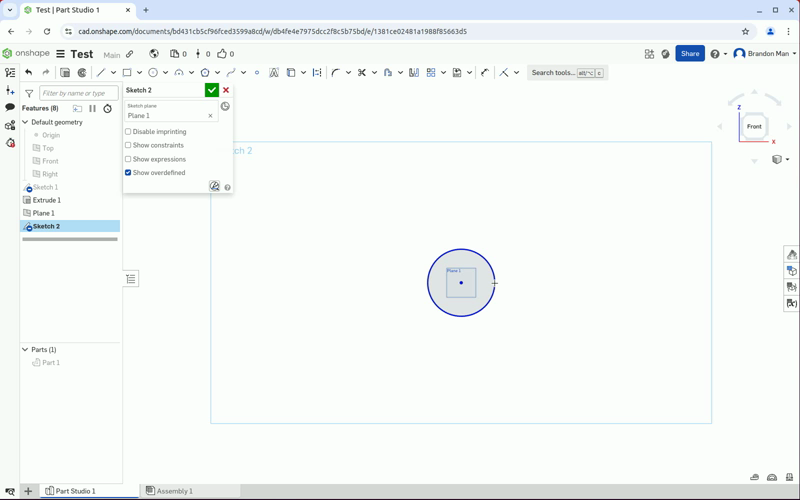
key_down(shift)
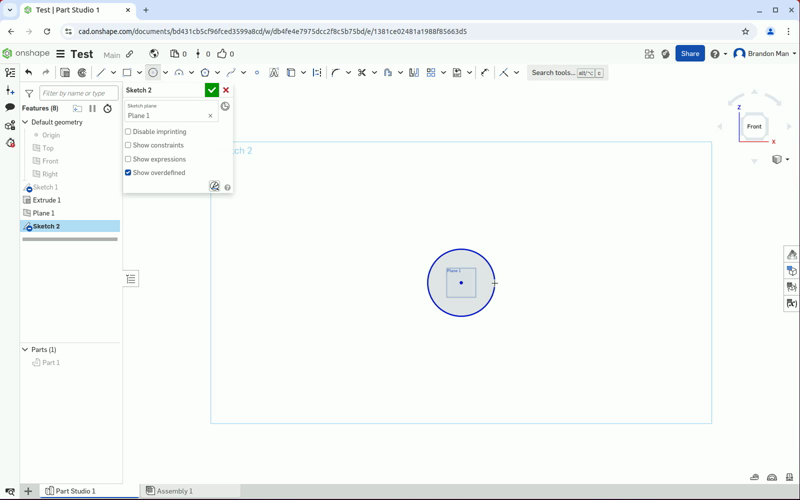
mouse_move(461, 282)
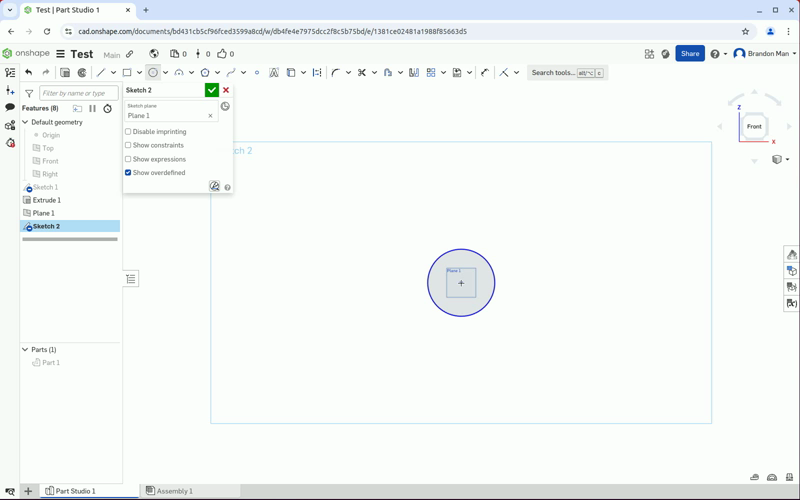
click(461, 282)
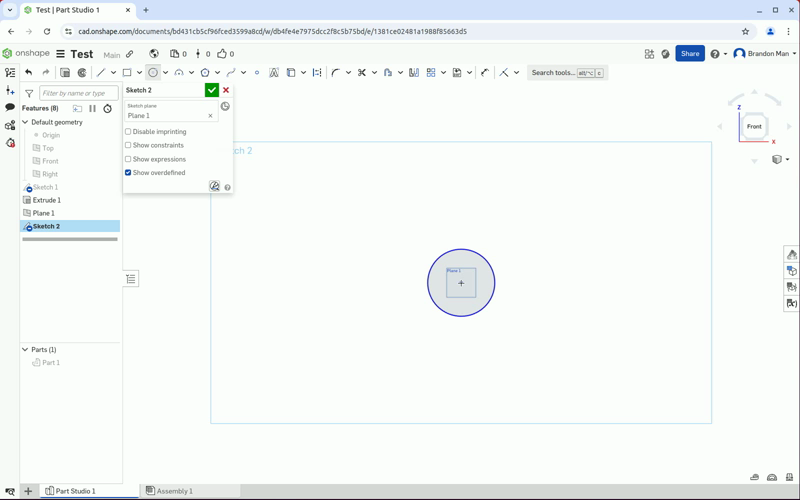
key_up(shift)
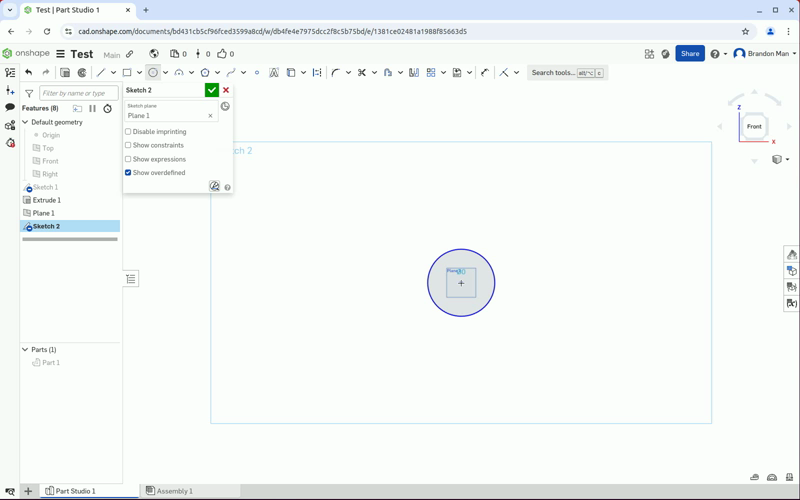
mouse_move(480, 282)
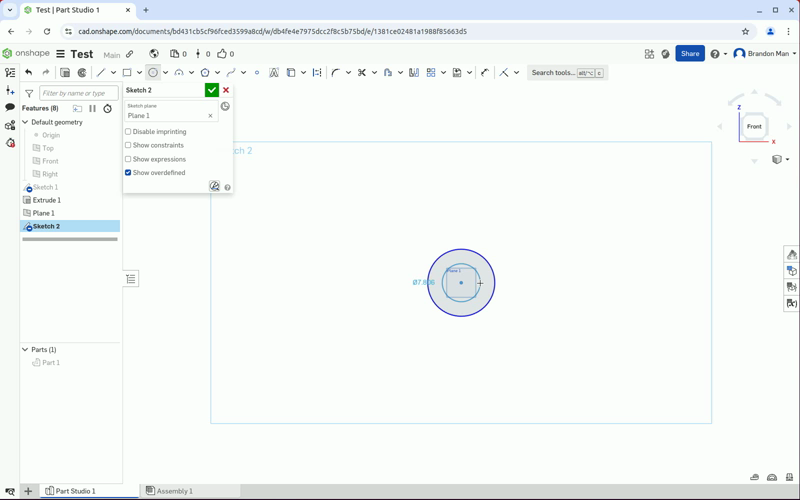
click(480, 282)
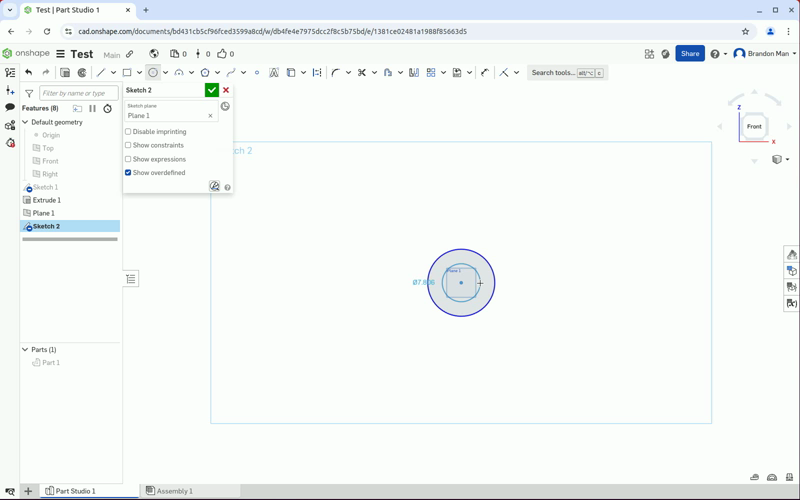
key(esc)
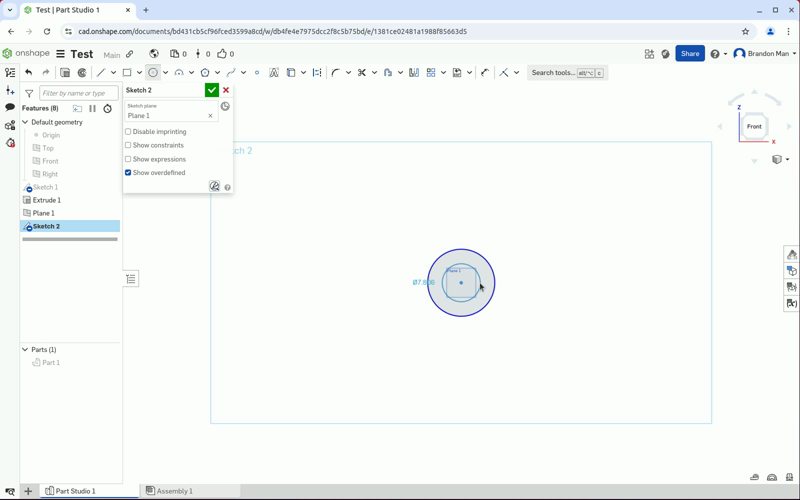
mouse_move(432, 279)
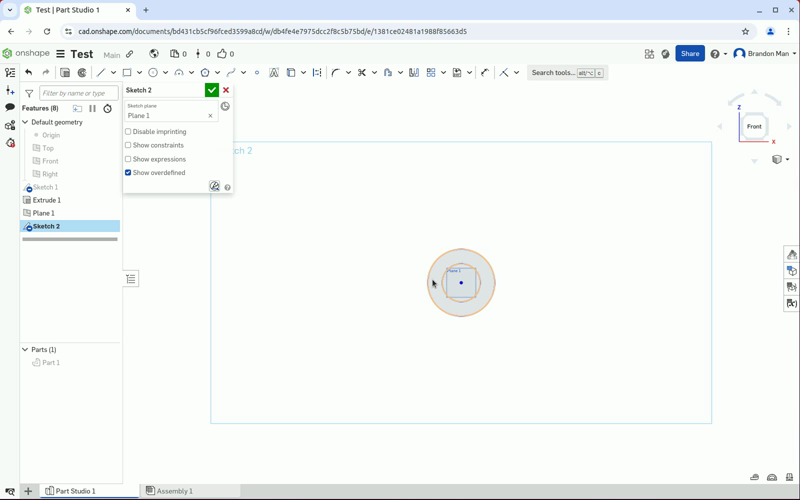
click(432, 279)
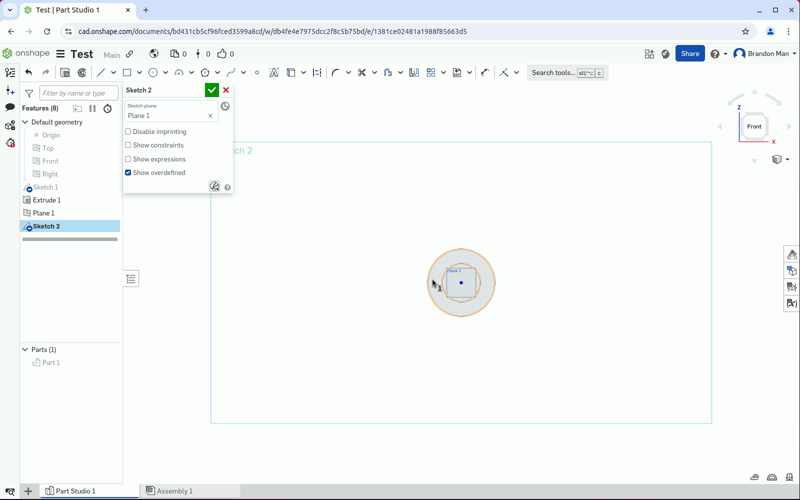
mouse_move(73, 352)
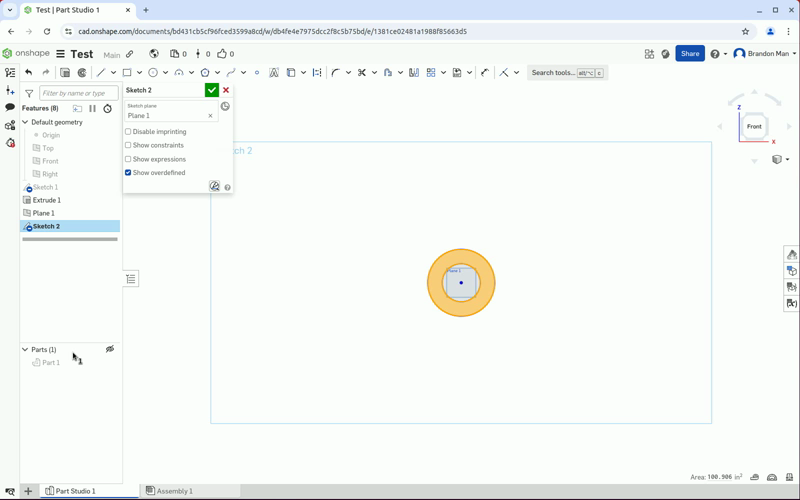
key(shift+y)
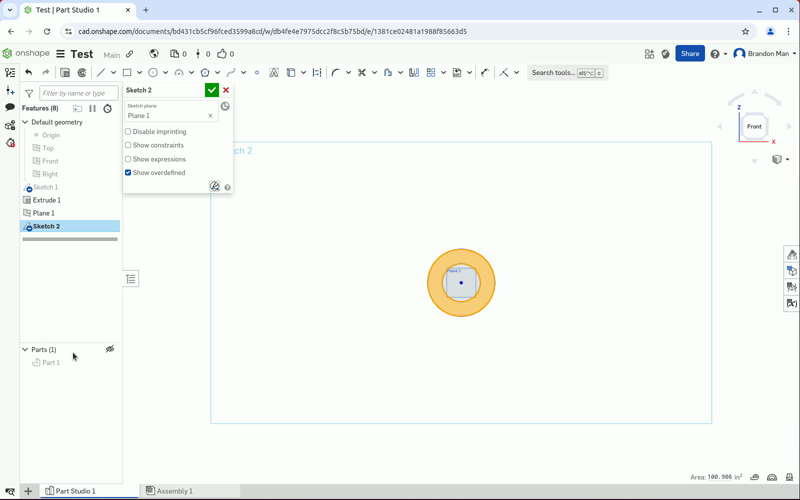
key(shift+e)
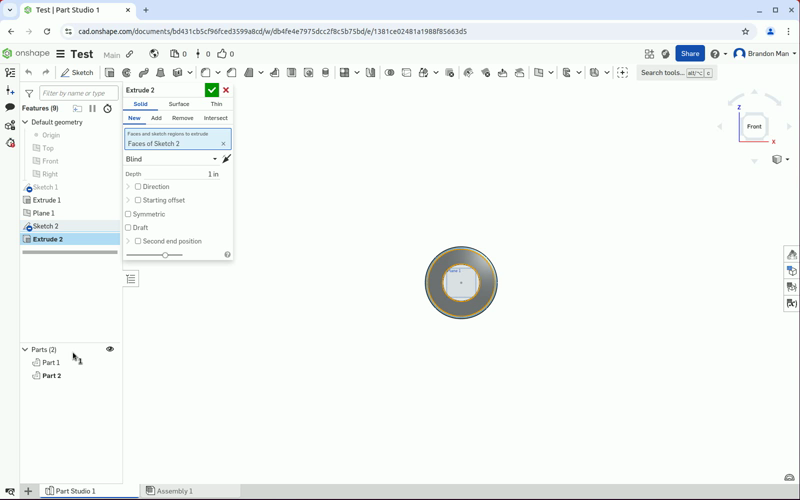
mouse_move(143, 106)
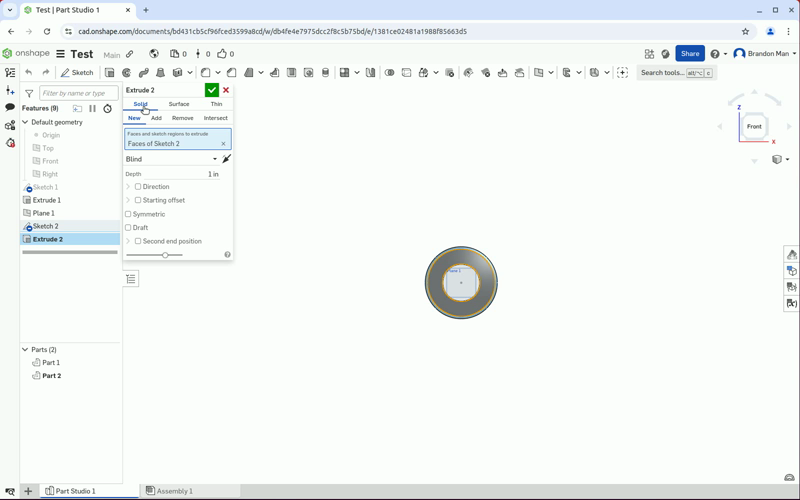
click(143, 106)
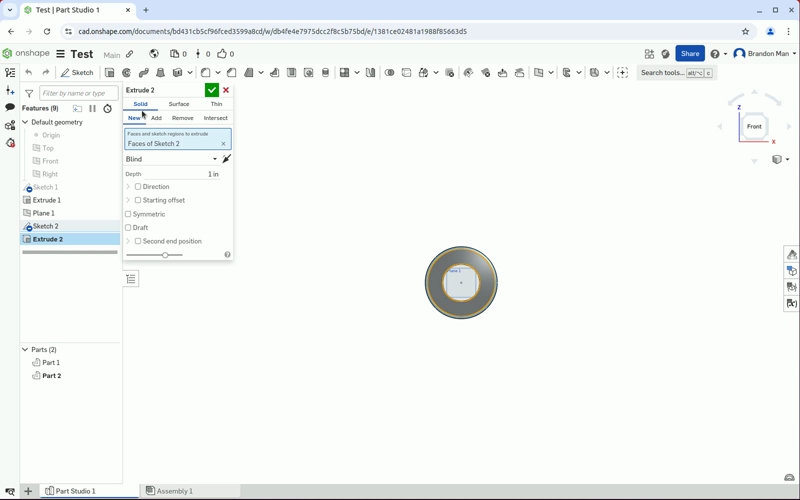
mouse_move(137, 120)
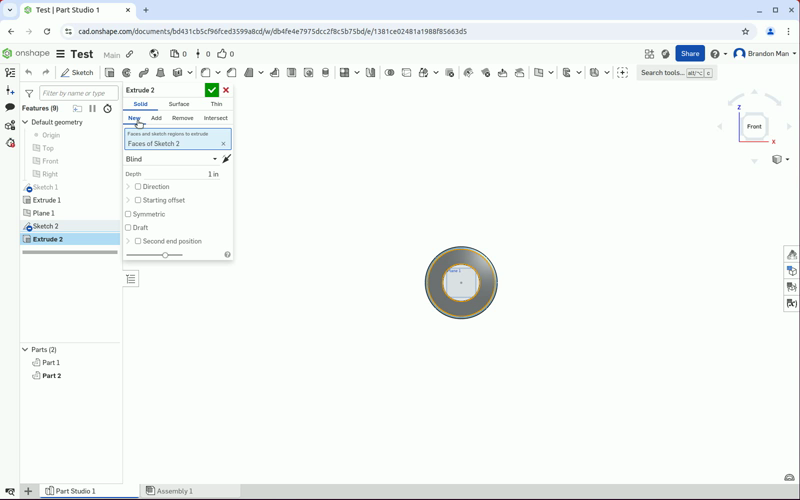
click(137, 120)
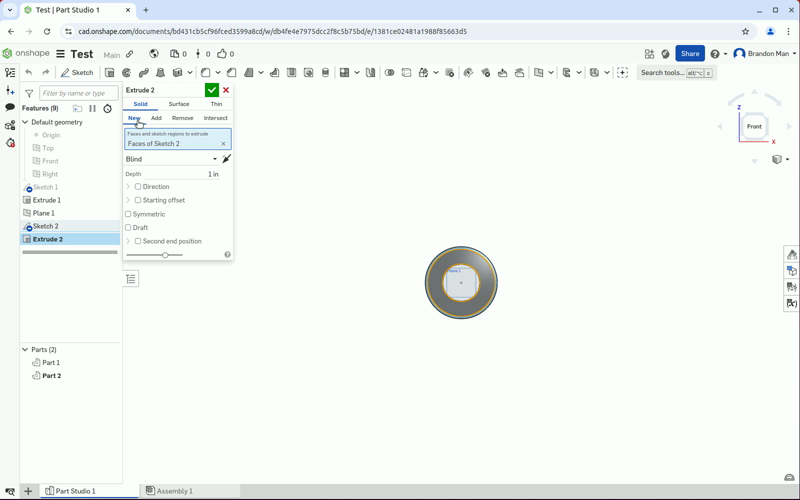
key(tab, 4)
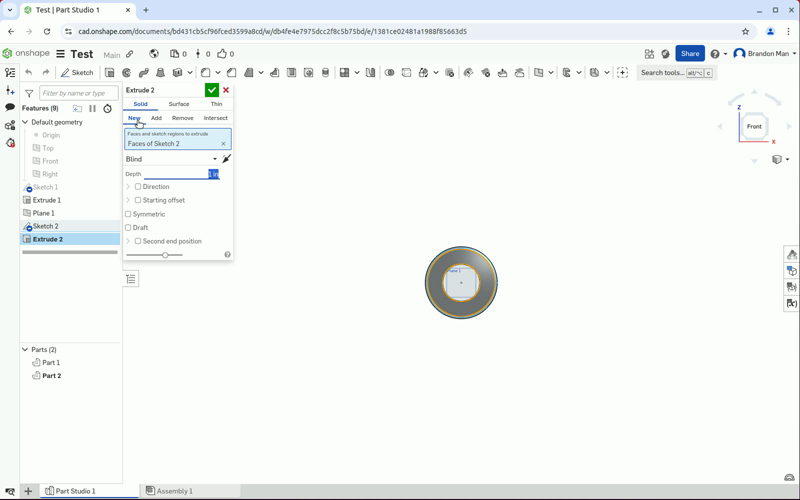
text(0.963)
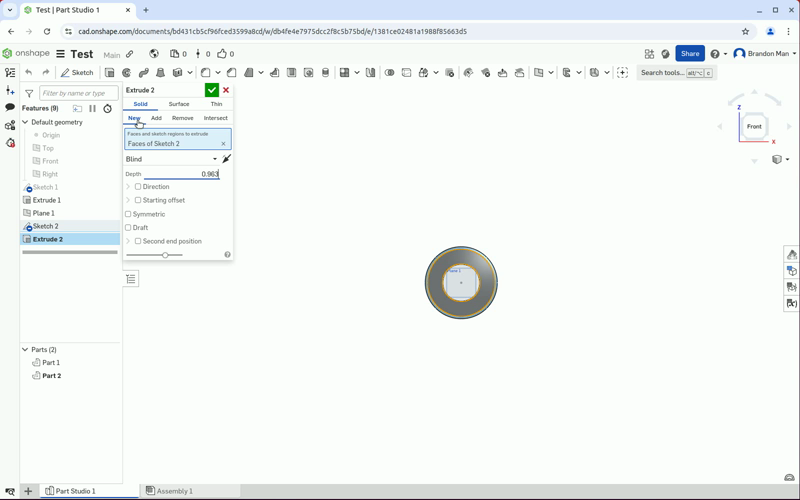
key(enter)
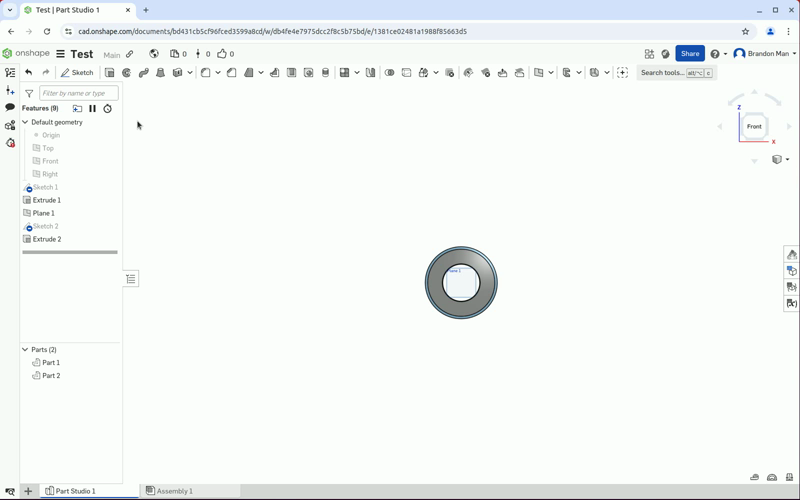
key(shift+h)
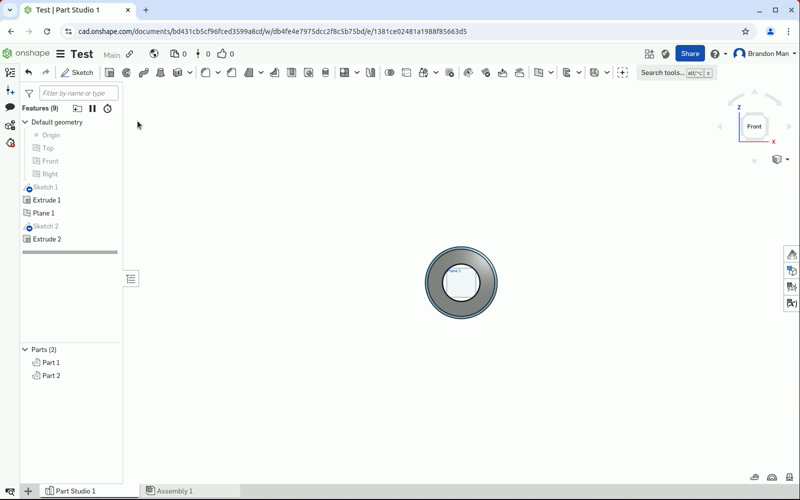
key(shift+h)
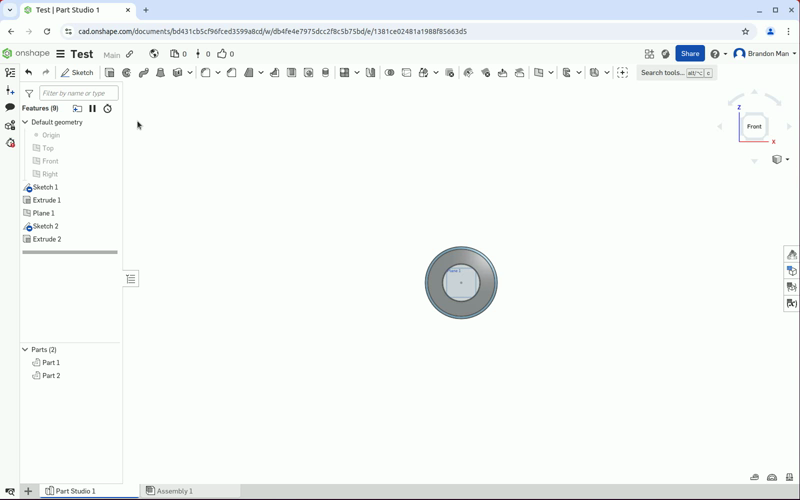
key(shift+7)
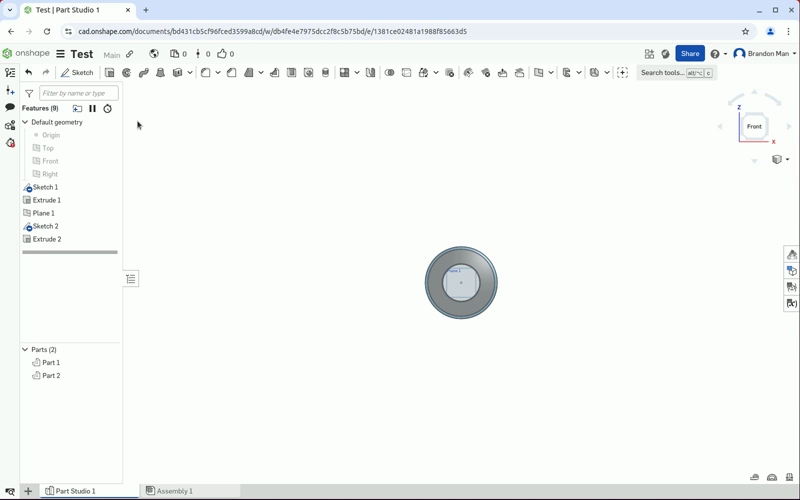
key(left, 2)
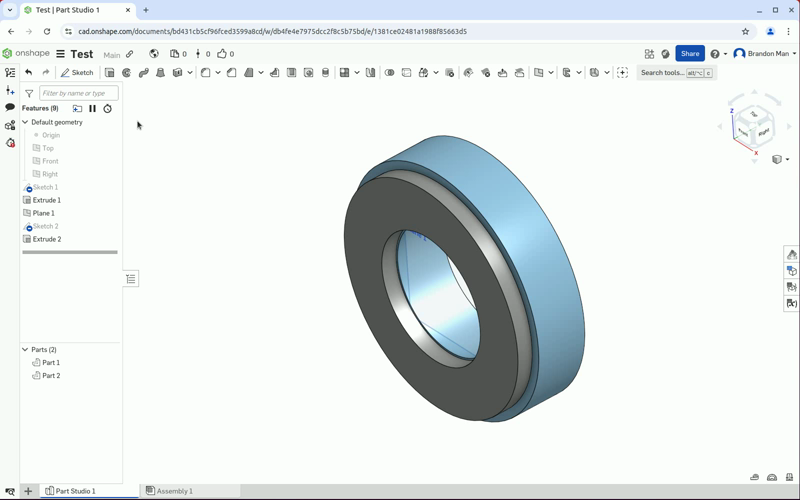
key(down, 2)
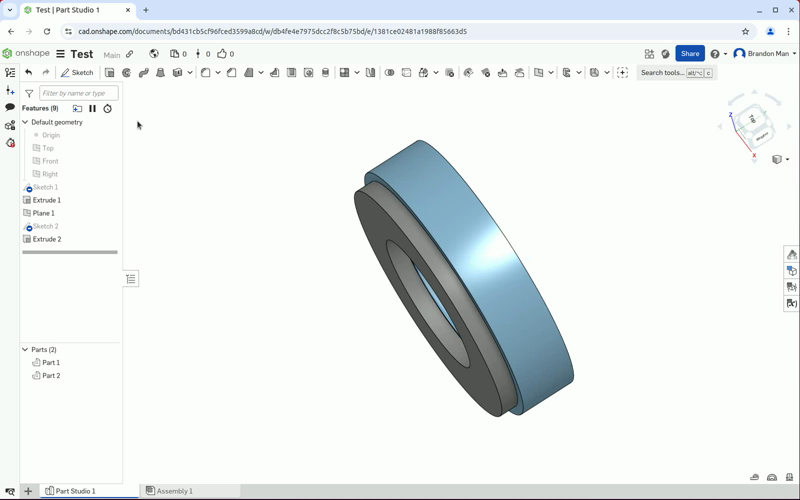
key(up, 2)
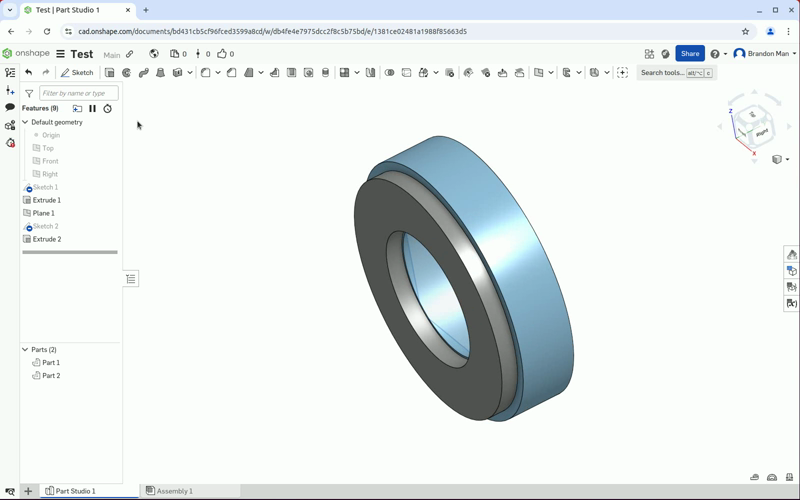
key(right, 2)
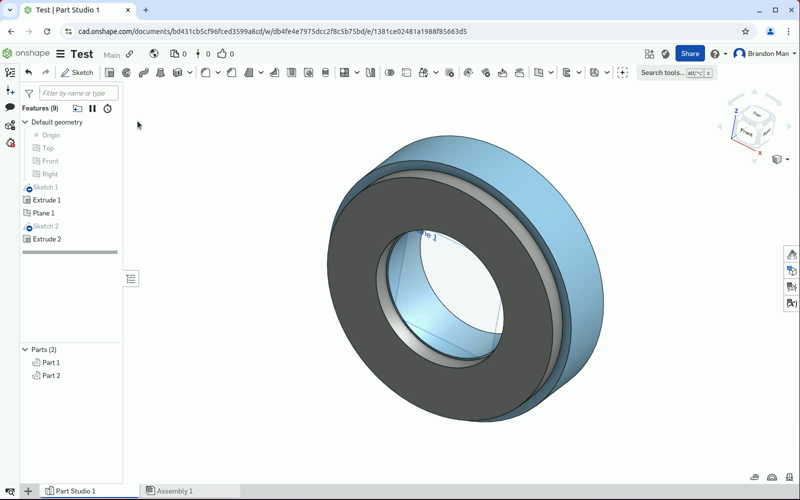
mouse_move(73, 189)
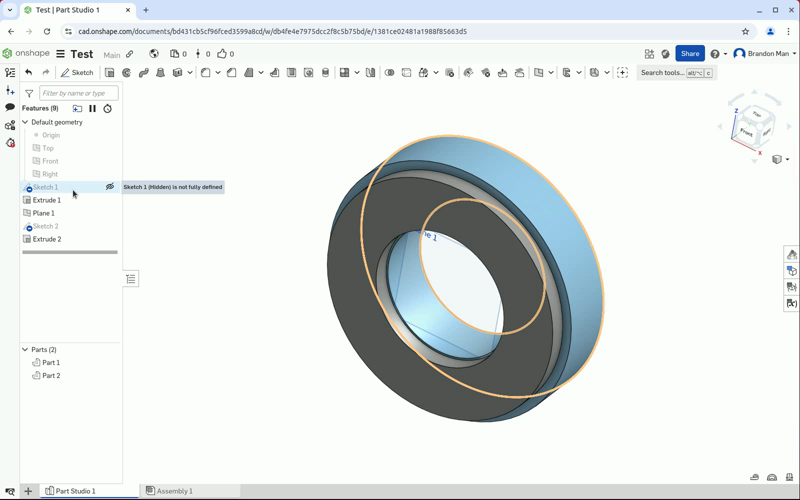
click(73, 189)